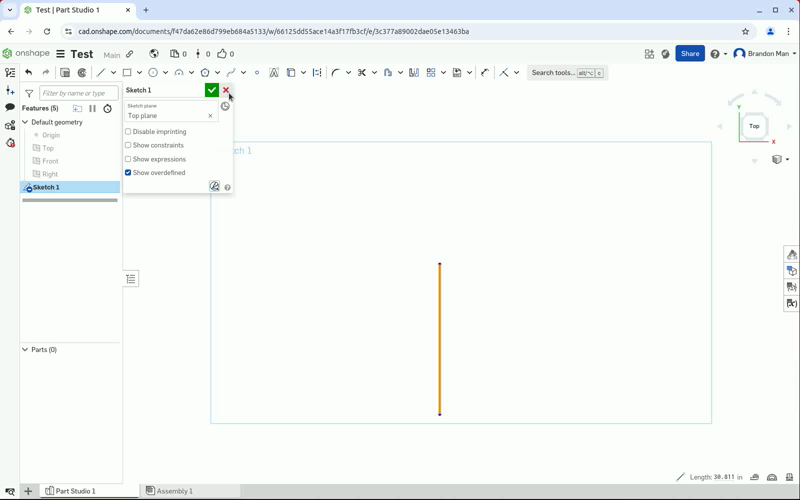
key(shift+h)
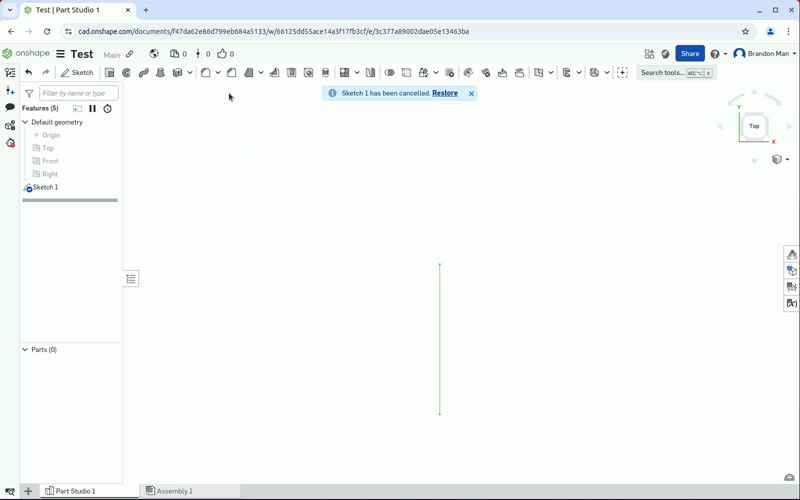
key(shift+s)
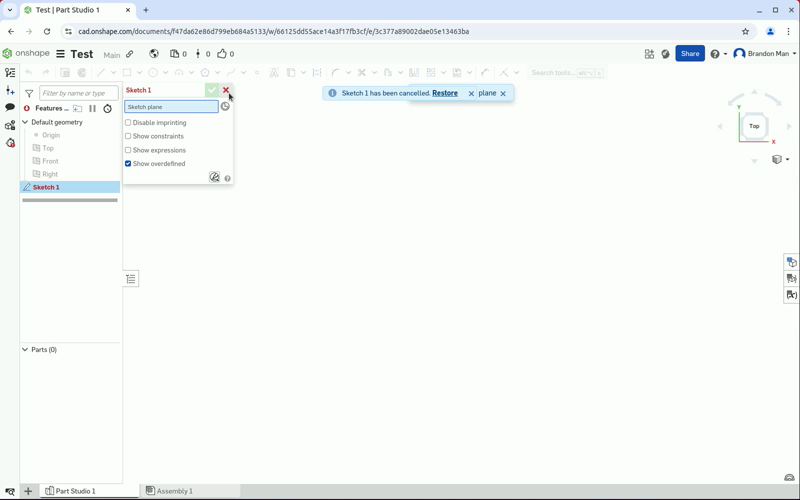
mouse_move(73, 150)
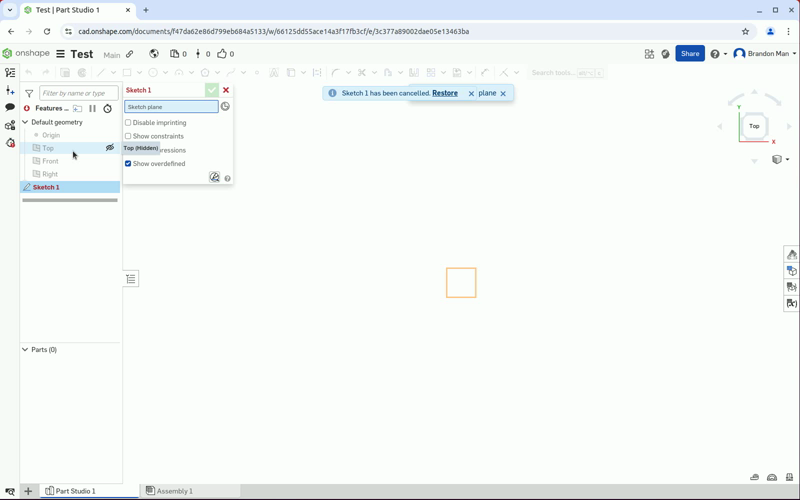
click(73, 150)
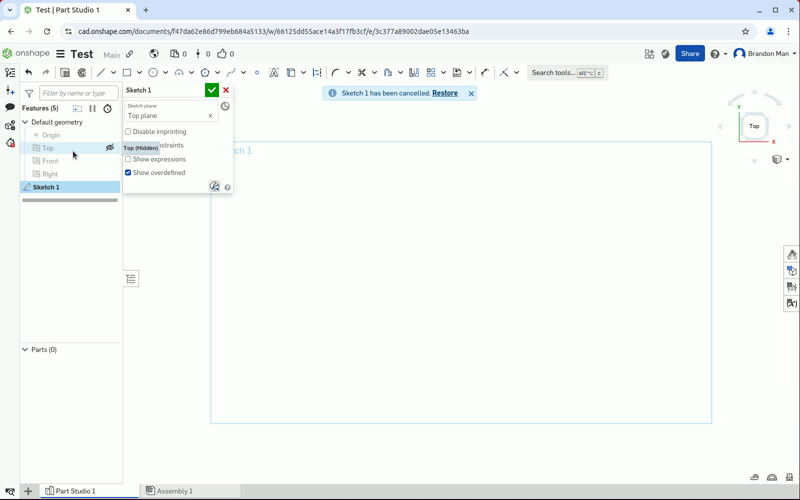
mouse_move(73, 352)
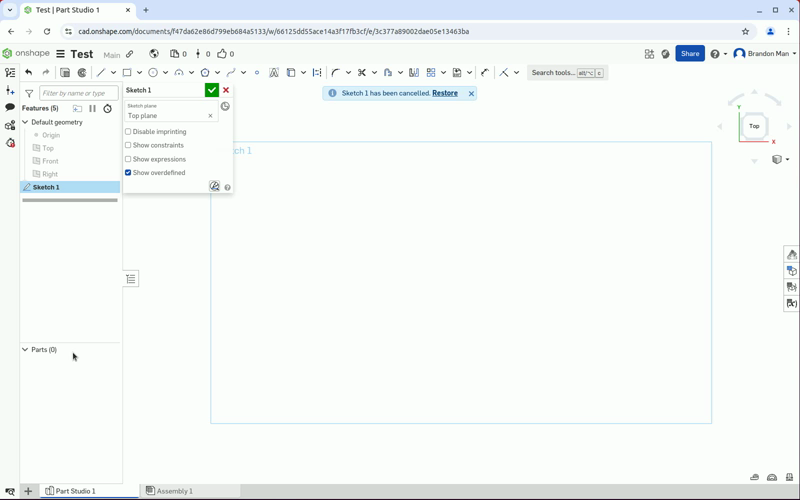
key(y)
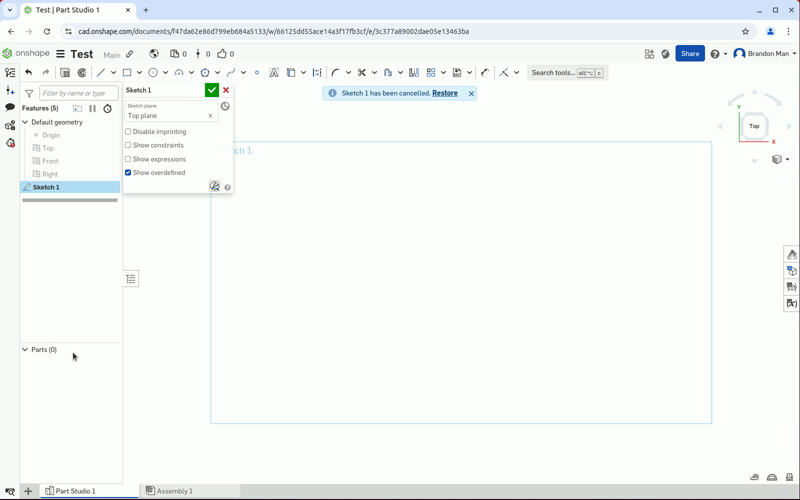
key(l)
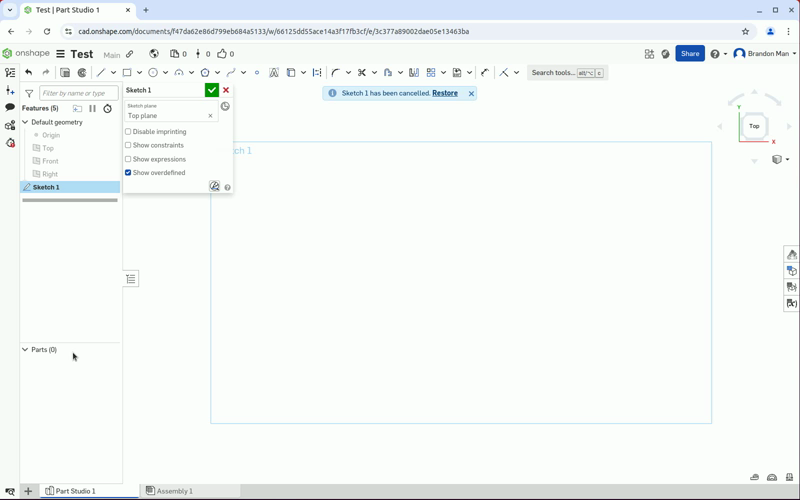
key_down(shift)
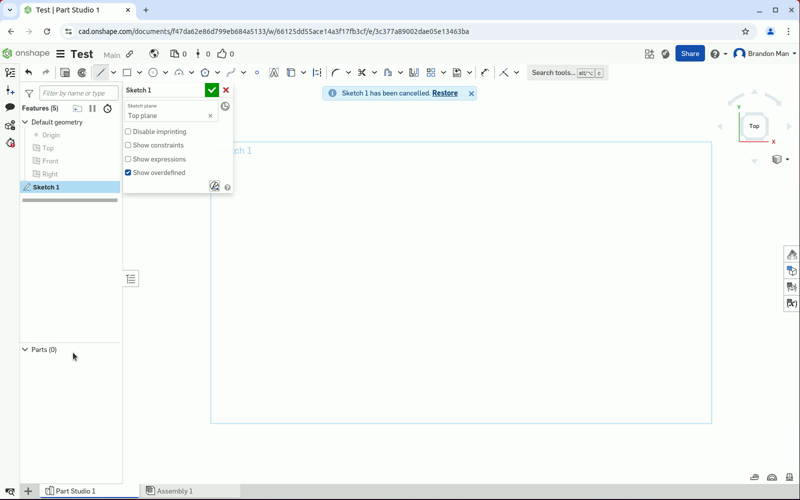
mouse_move(436, 314)
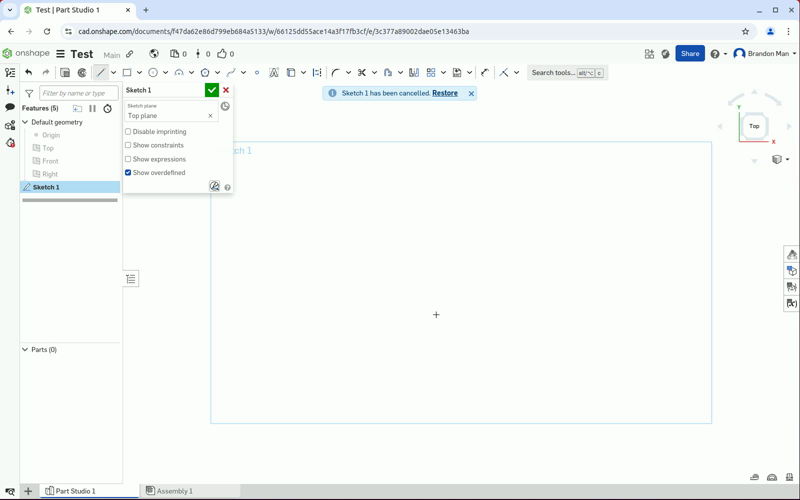
click(436, 314)
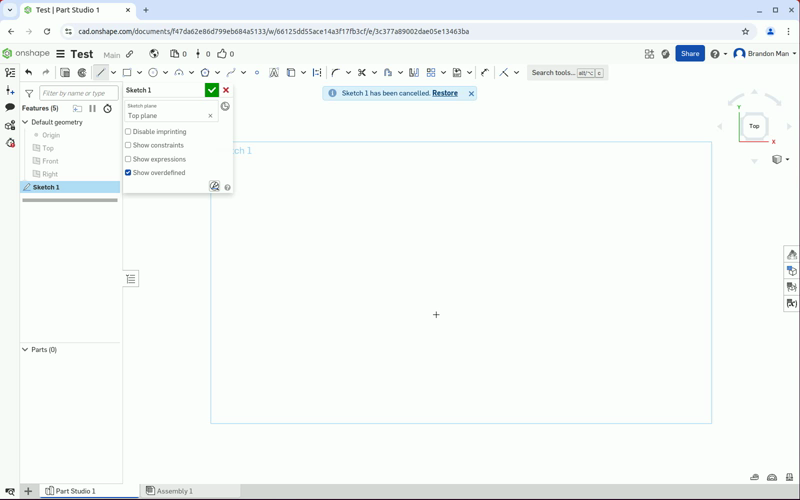
key_up(shift)
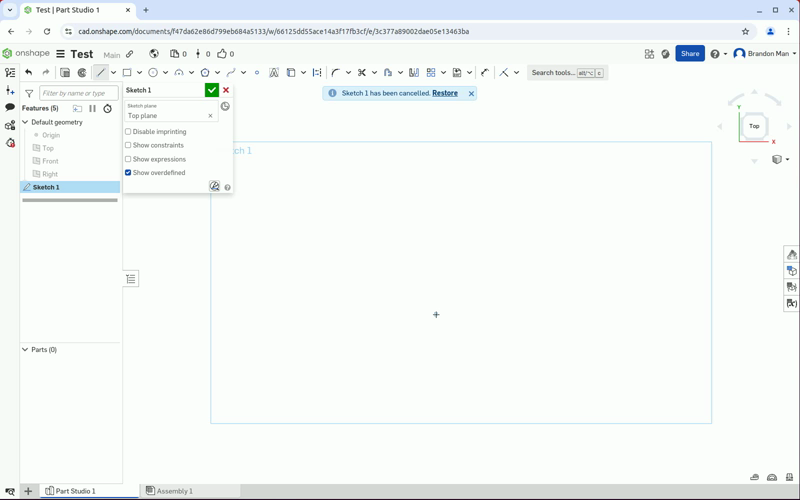
key_down(shift)
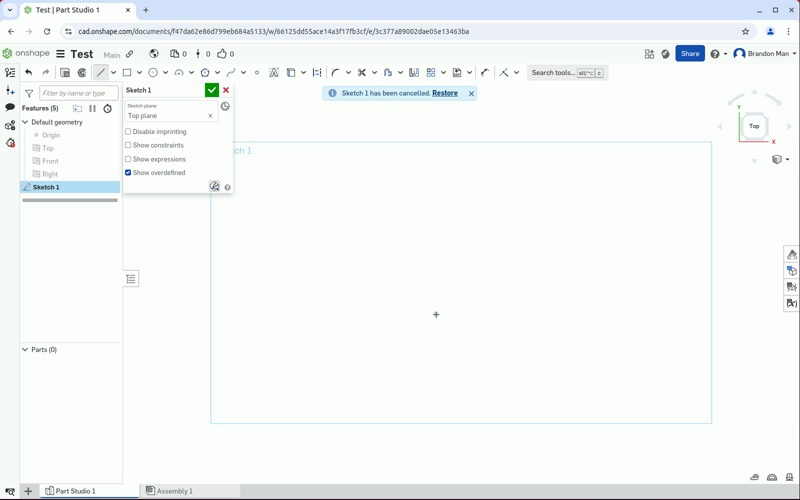
mouse_move(466, 314)
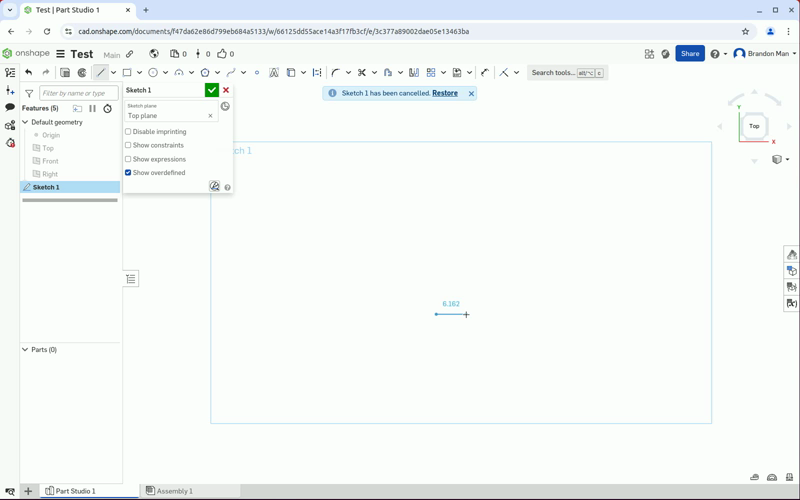
mouse_move(492, 314)
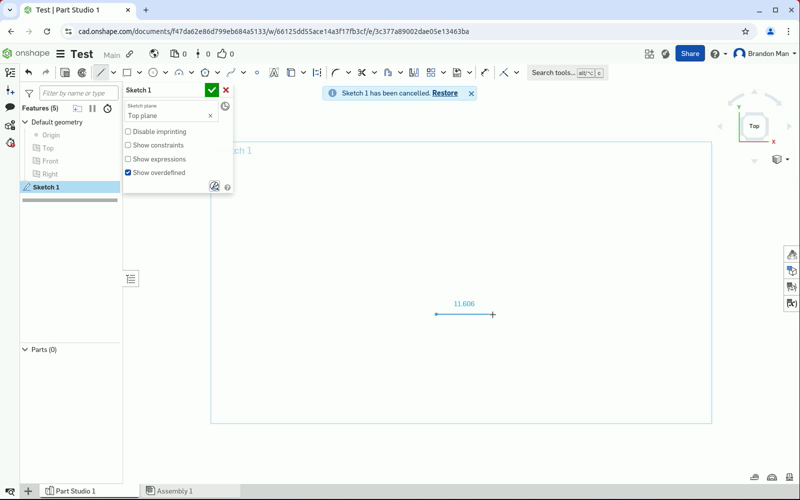
click(492, 314)
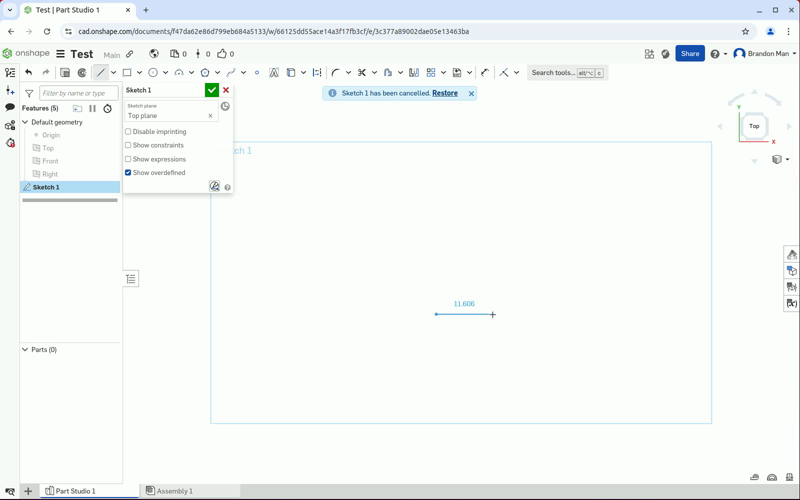
key_up(shift)
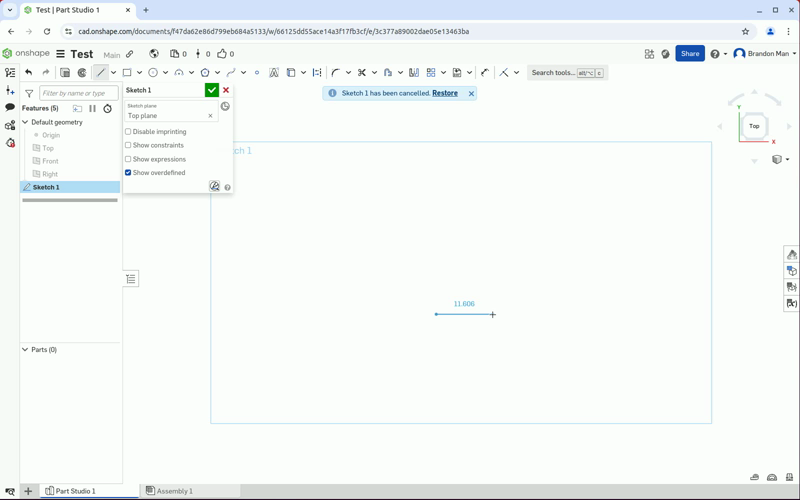
key_down(shift)
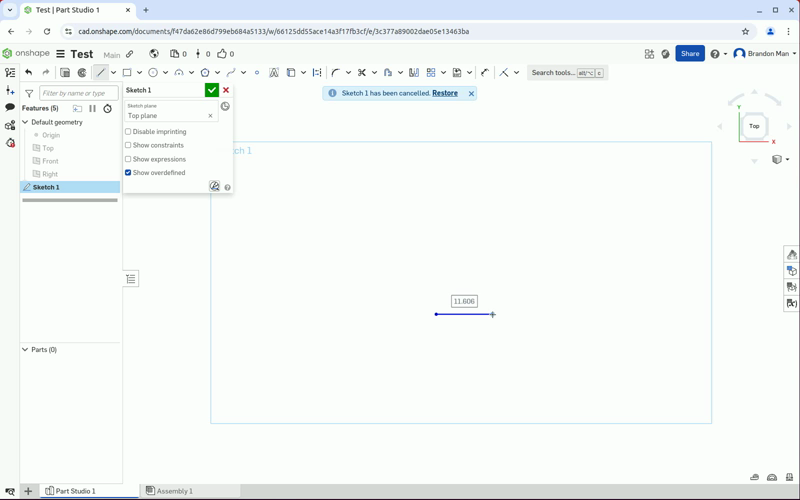
mouse_move(522, 314)
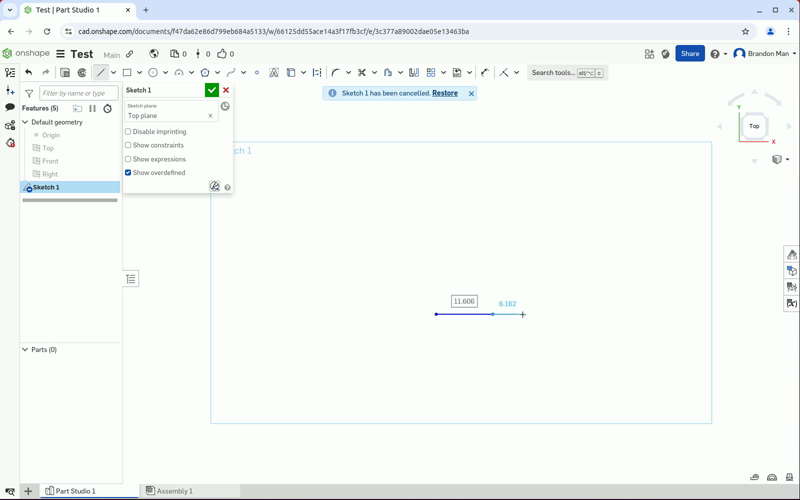
mouse_move(492, 257)
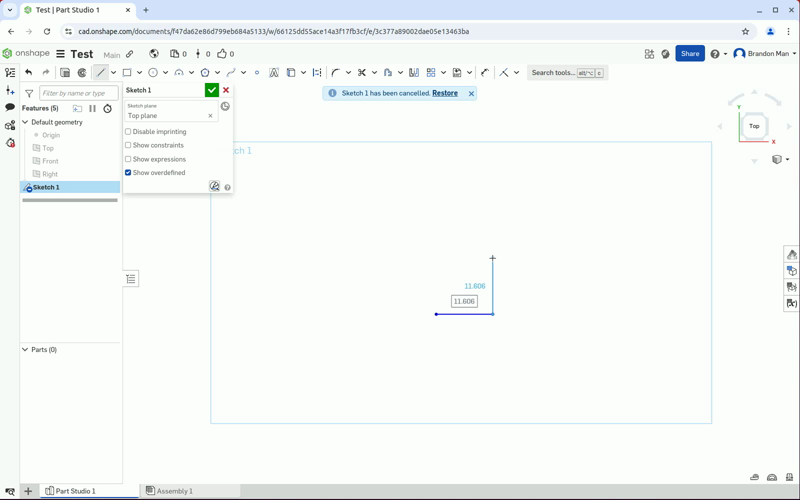
click(492, 257)
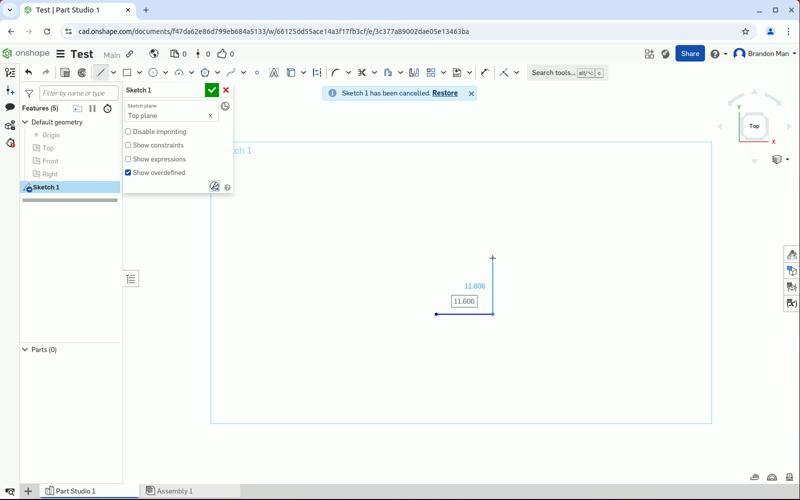
key_up(shift)
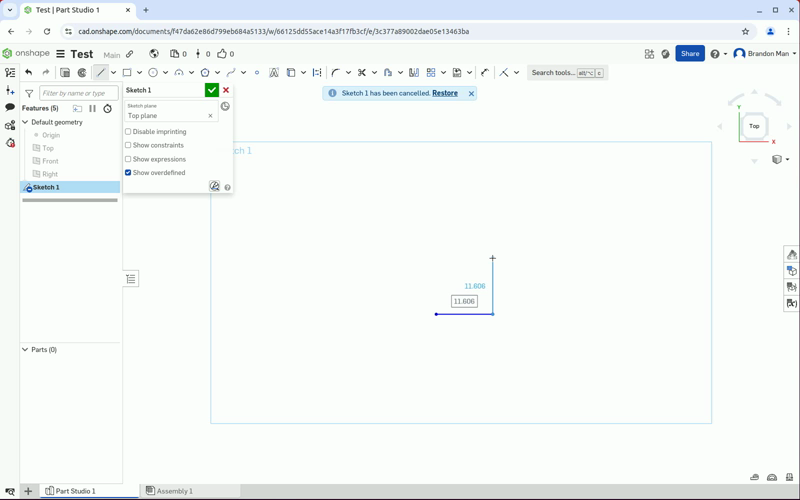
key_down(shift)
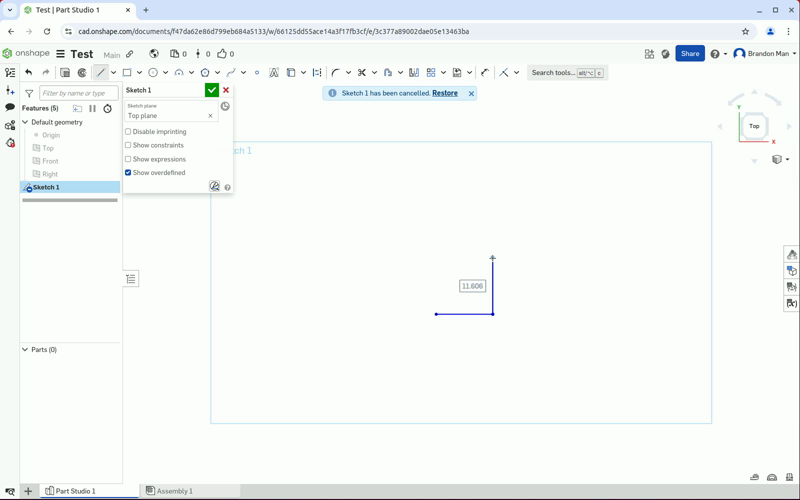
mouse_move(522, 257)
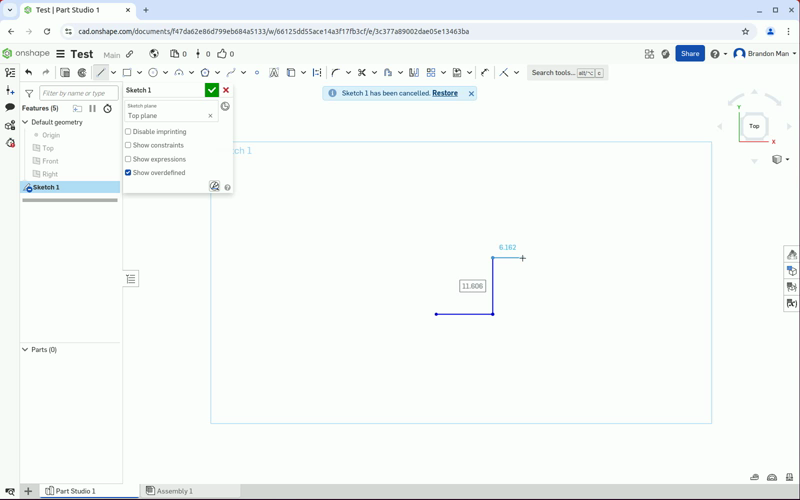
mouse_move(436, 257)
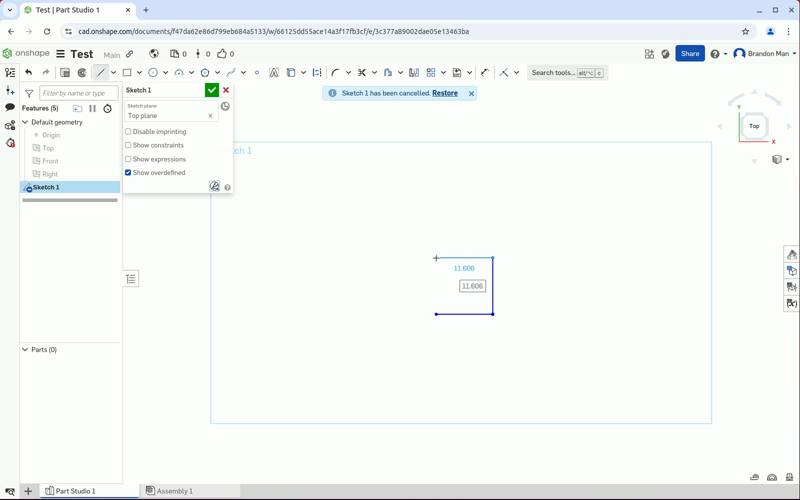
click(436, 257)
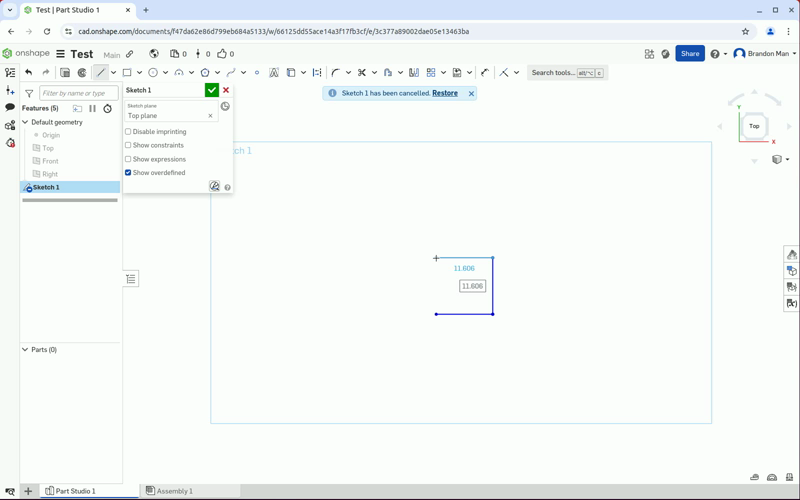
key_up(shift)
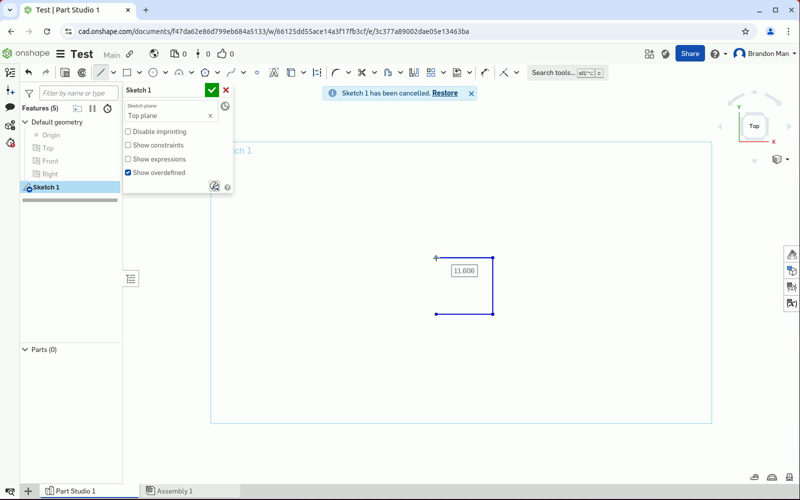
mouse_move(466, 257)
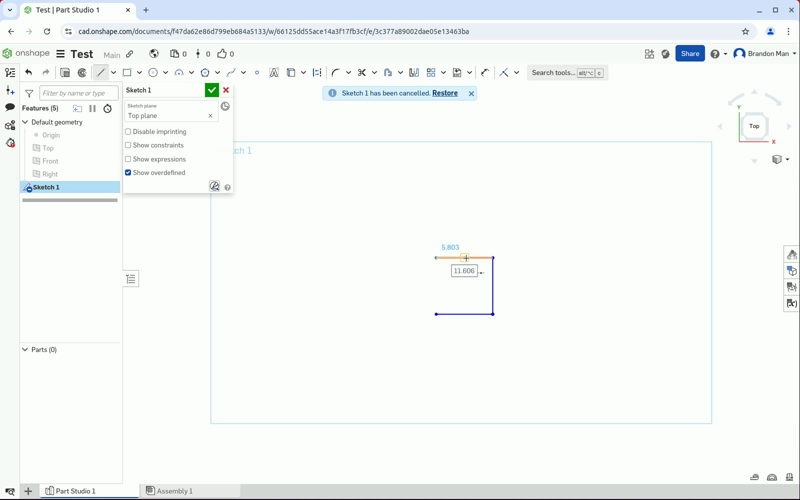
key_down(shift)
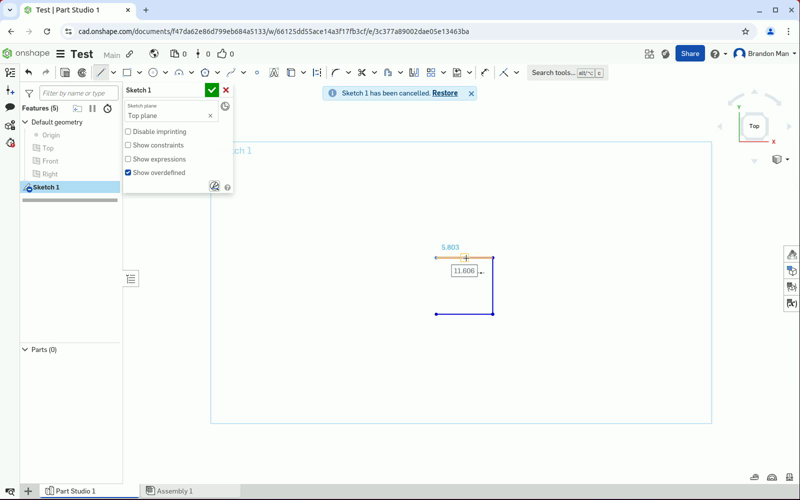
mouse_move(436, 314)
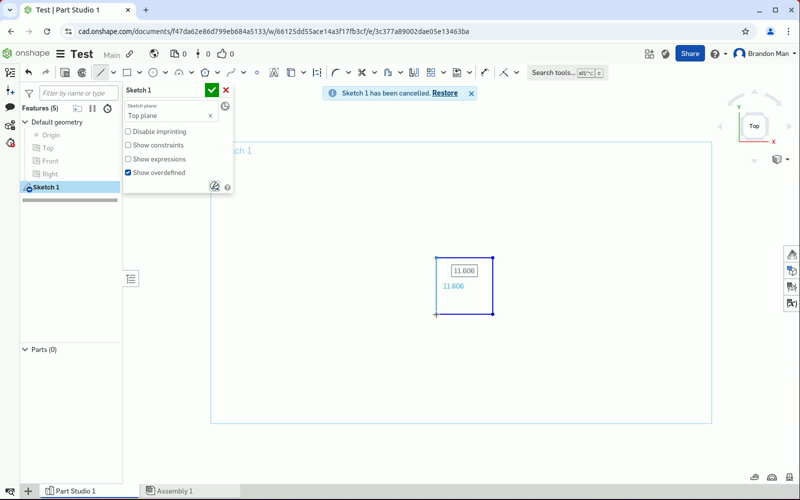
key_up(shift)
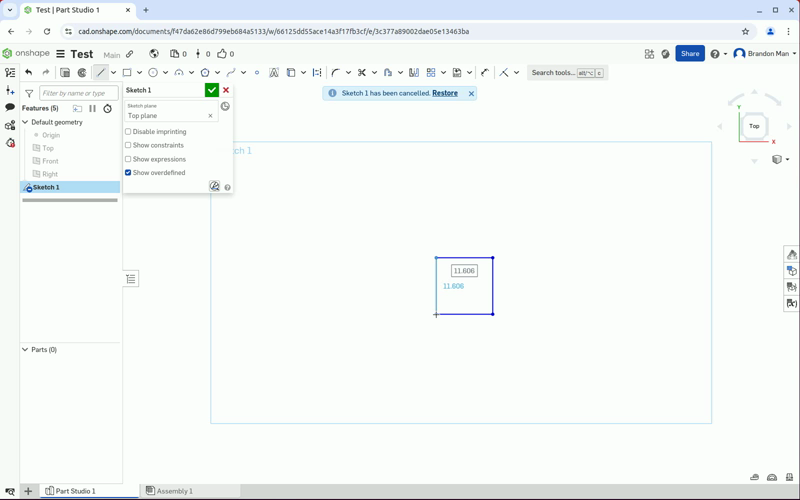
click(436, 314)
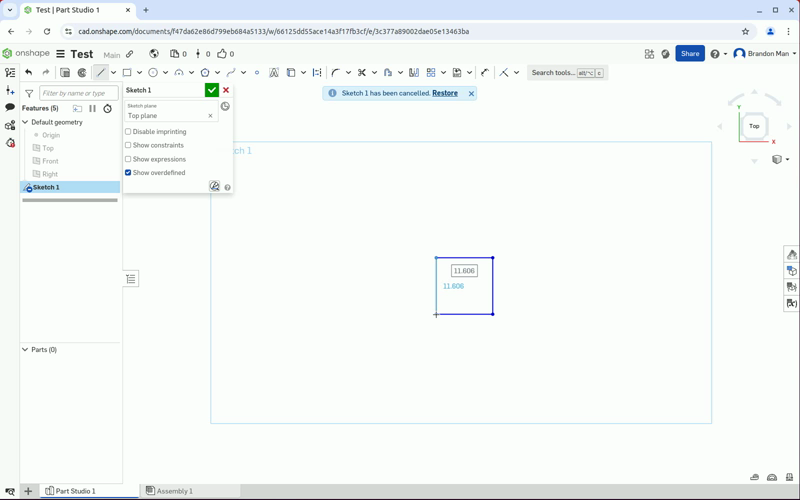
key(esc)
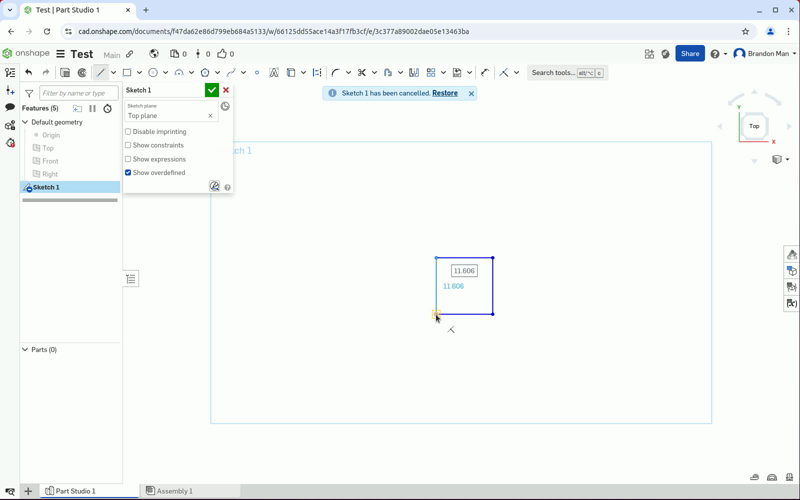
mouse_move(449, 274)
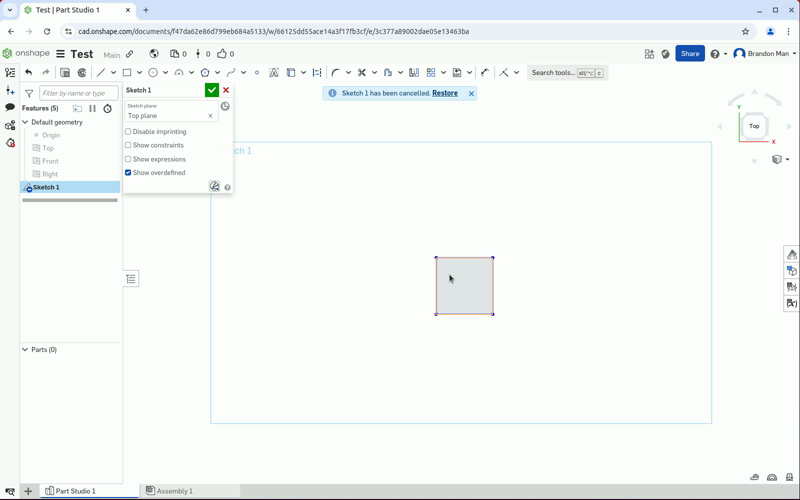
click(449, 274)
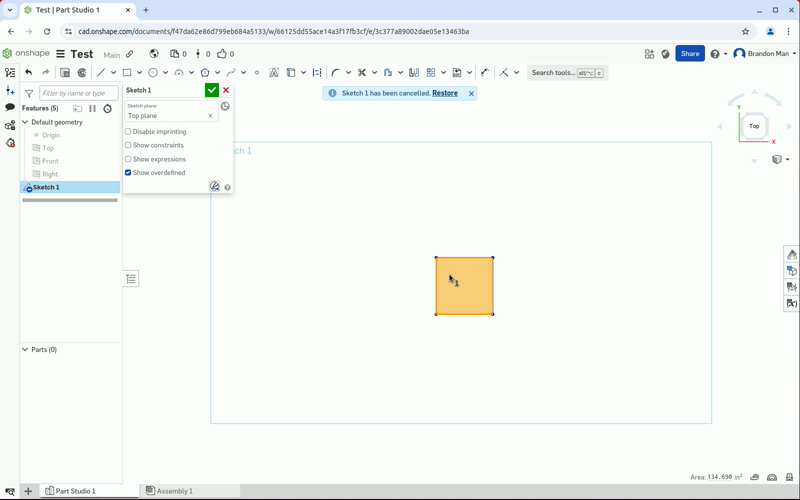
mouse_move(73, 352)
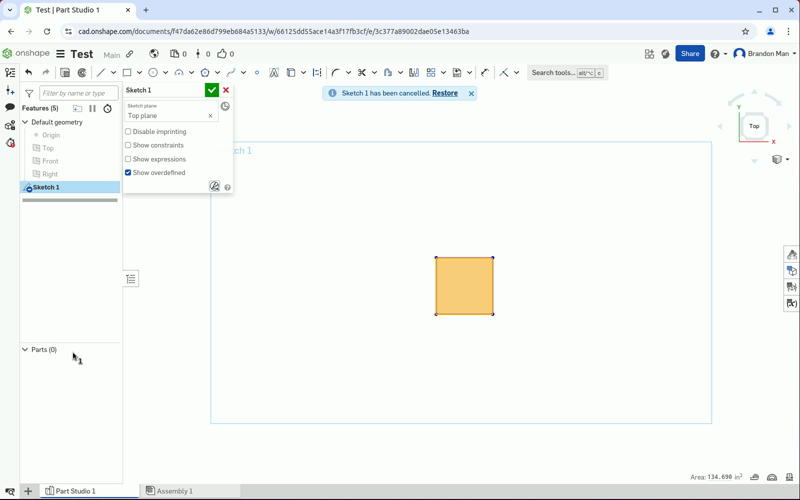
key(shift+y)
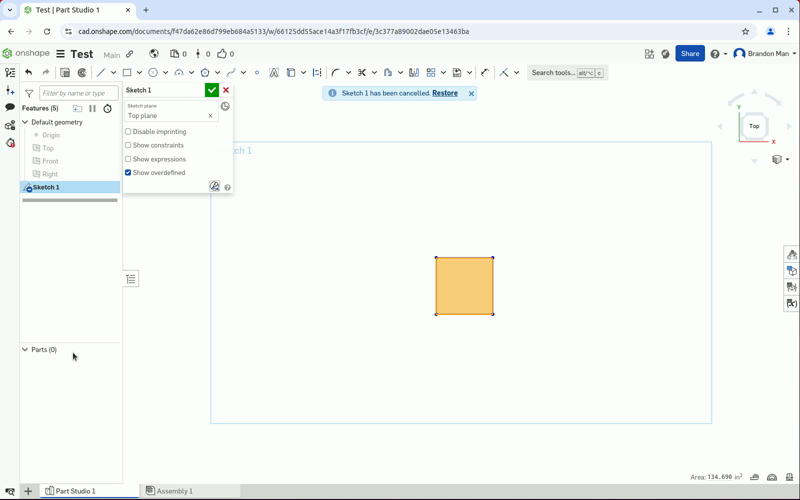
key(shift+e)
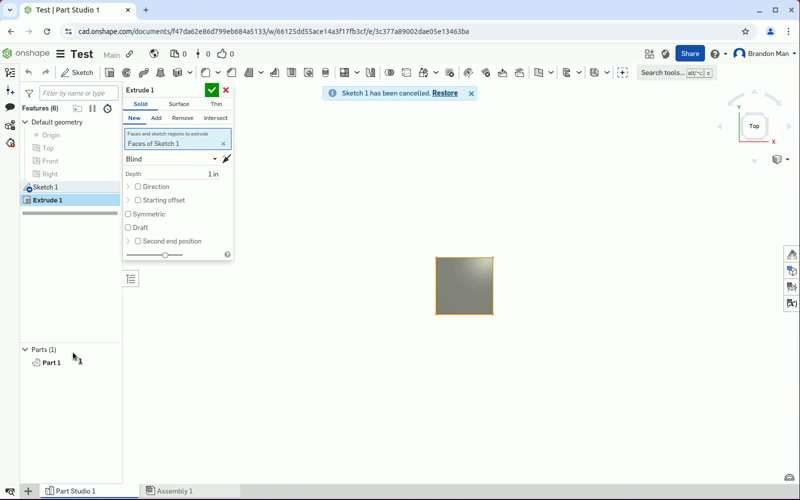
mouse_move(143, 106)
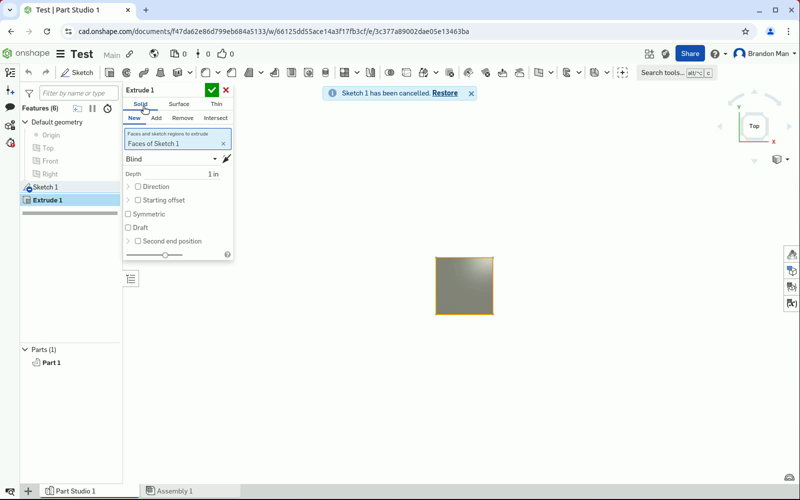
click(143, 106)
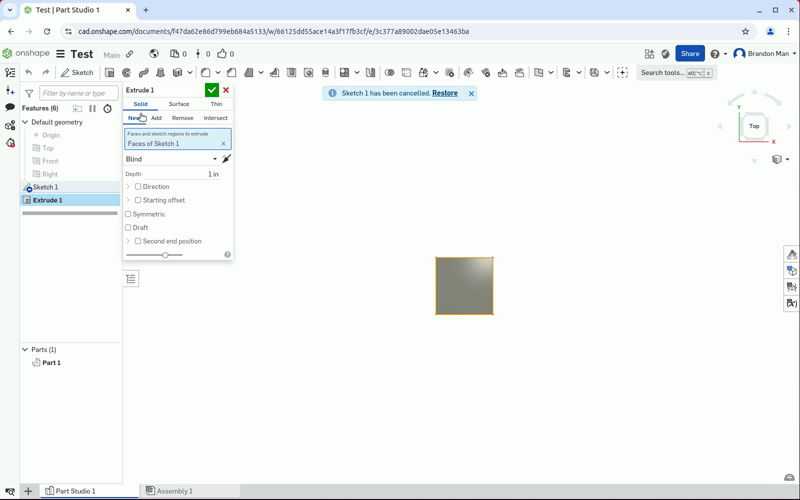
mouse_move(137, 120)
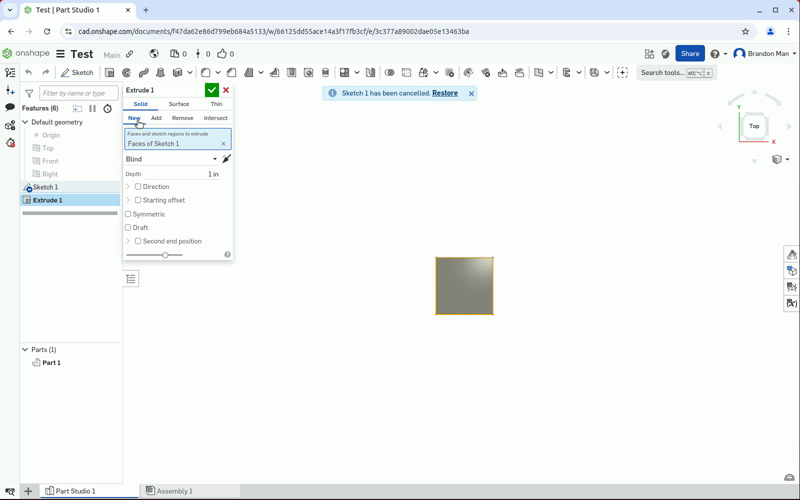
click(137, 120)
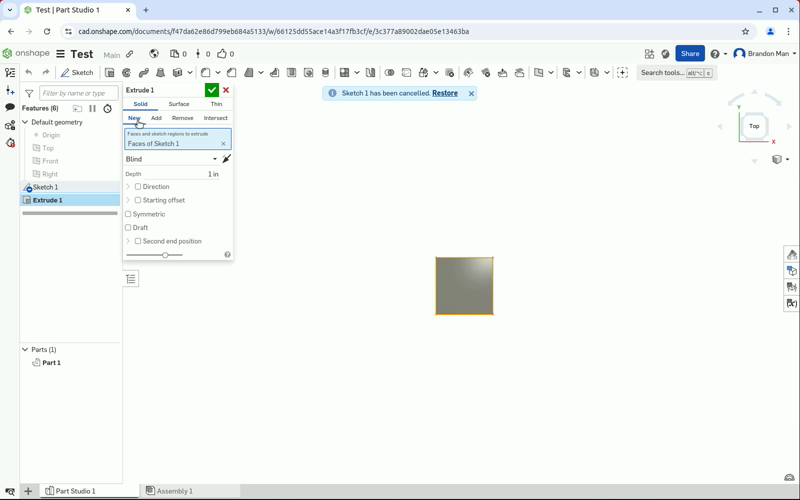
key(tab, 4)
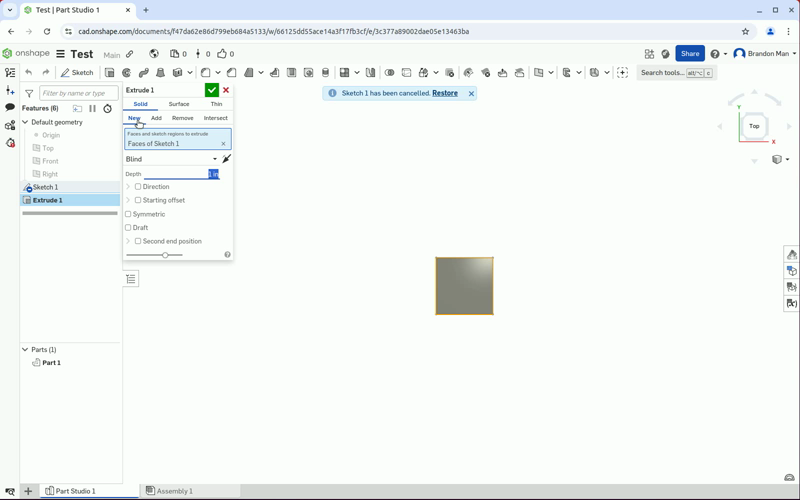
text(11.795)
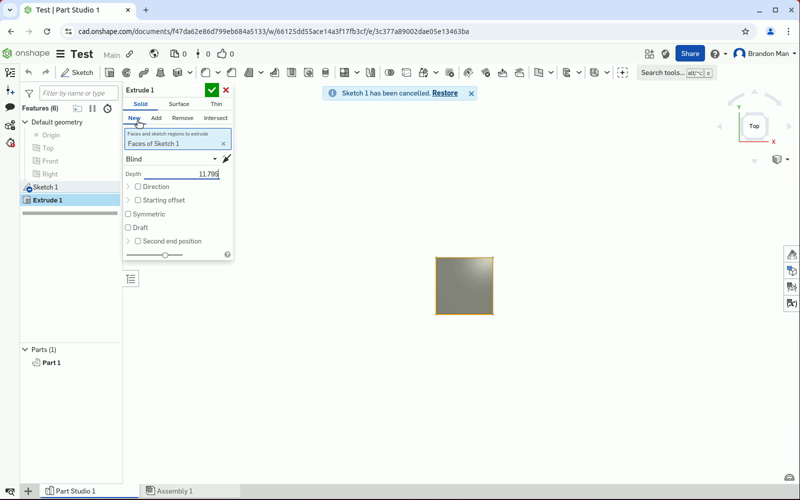
key(enter)
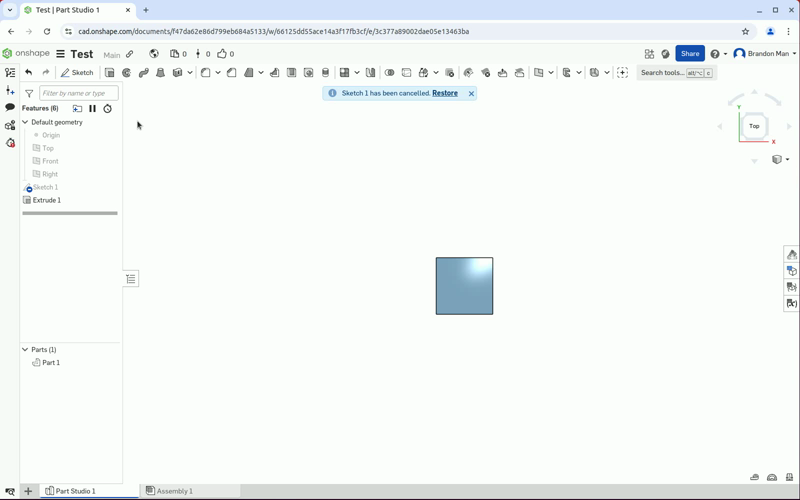
key(shift+h)
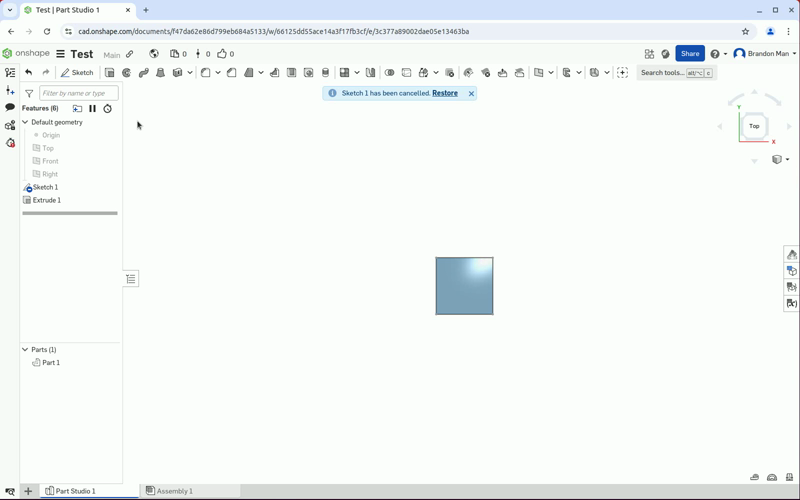
key(shift+h)
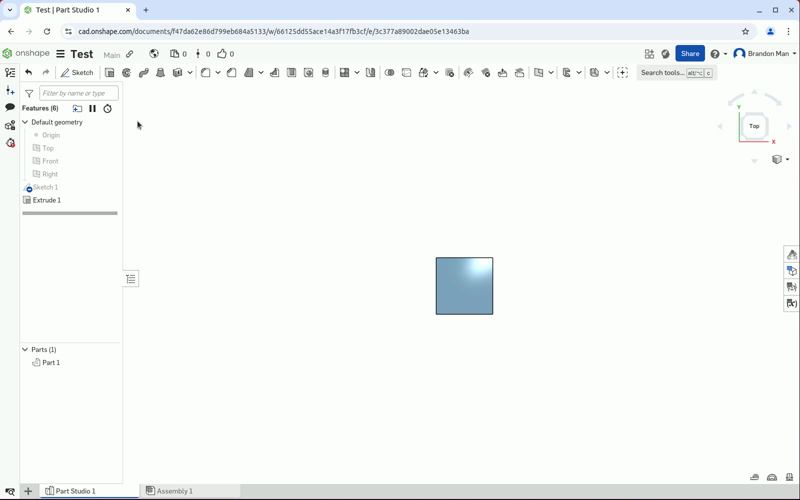
mouse_move(73, 189)
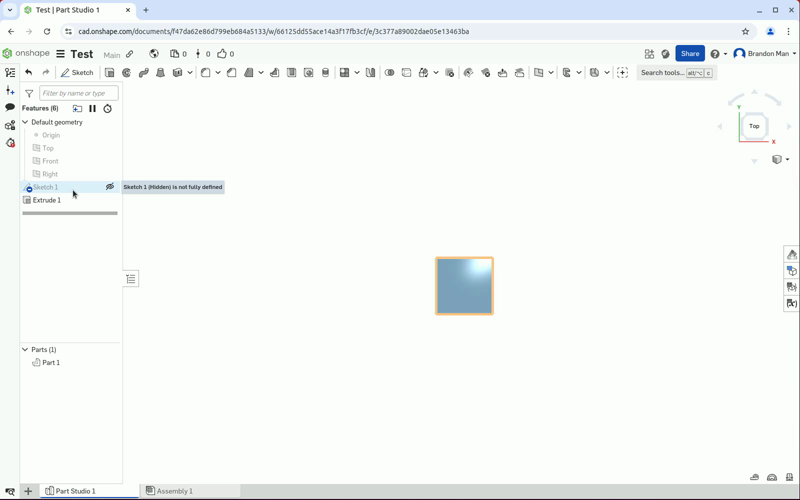
click(73, 189)
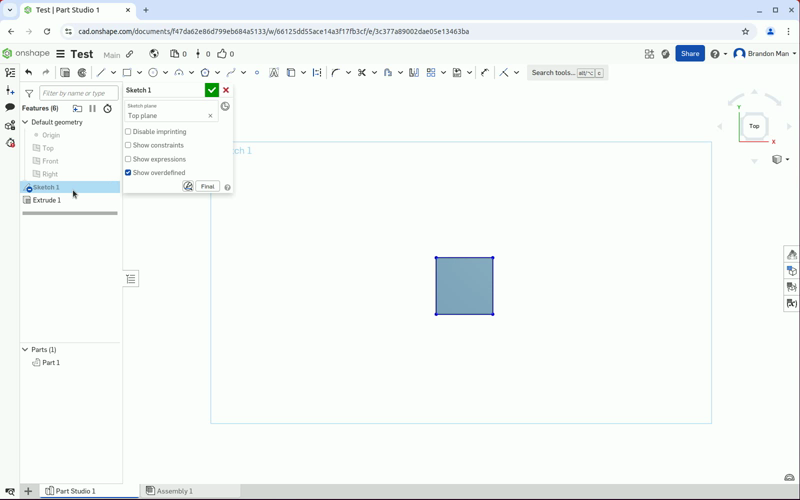
mouse_move(229, 92)
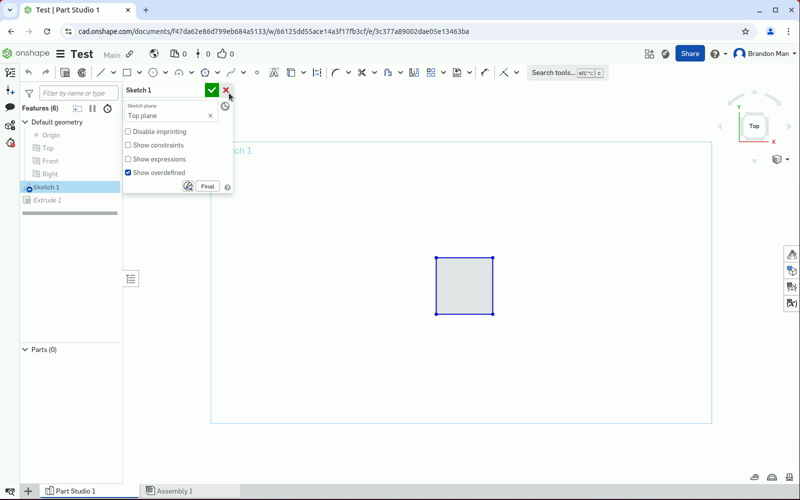
click(229, 92)
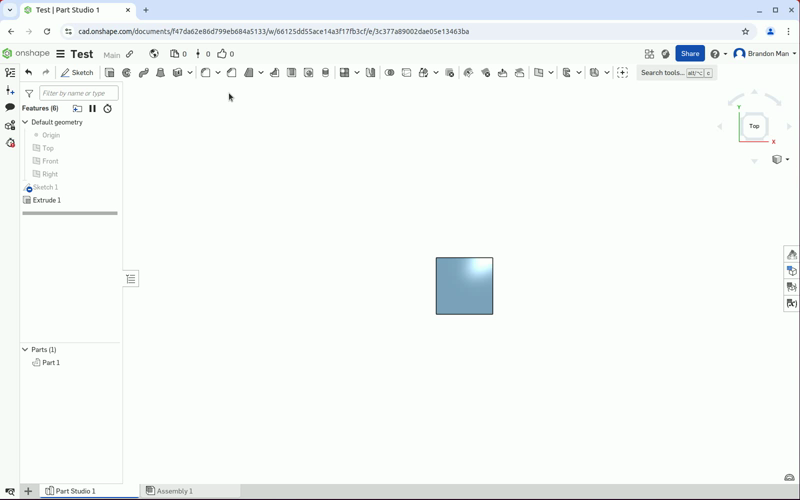
mouse_move(541, 75)
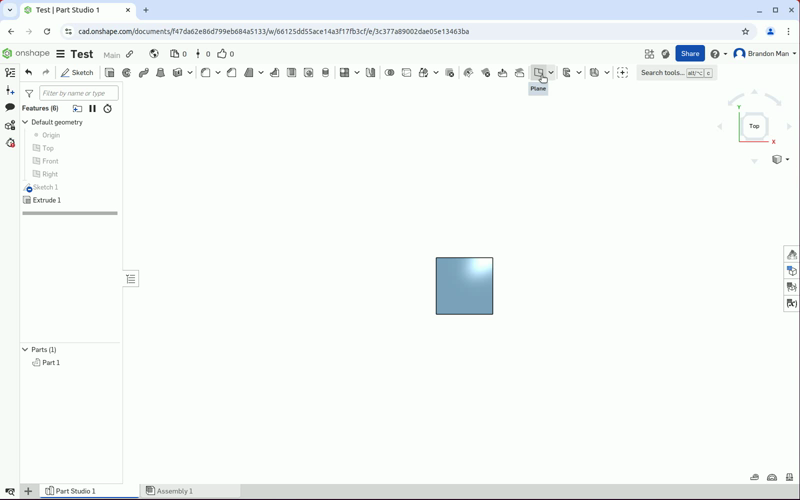
click(541, 75)
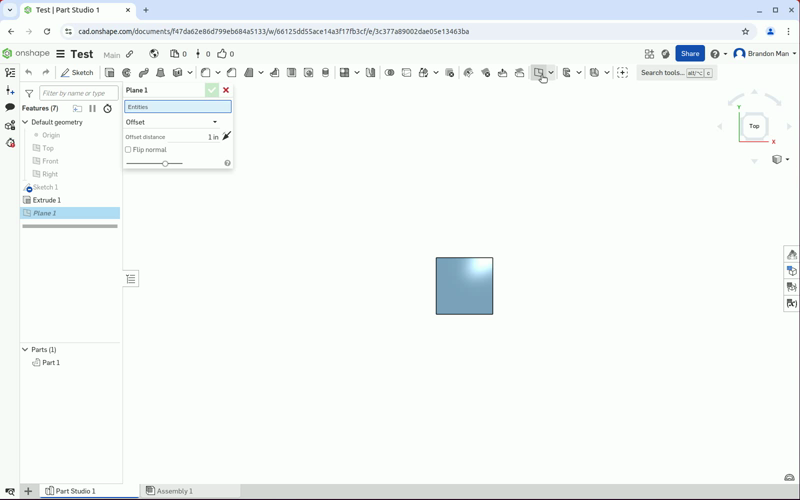
mouse_move(73, 150)
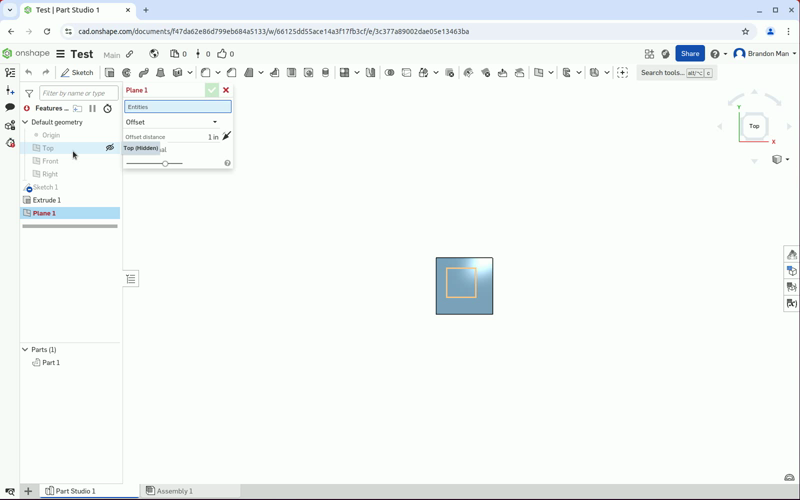
click(73, 150)
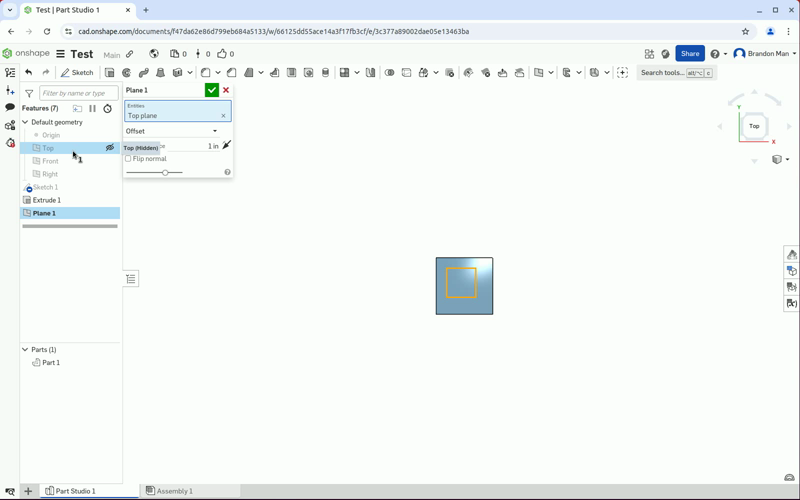
key(tab, 2)
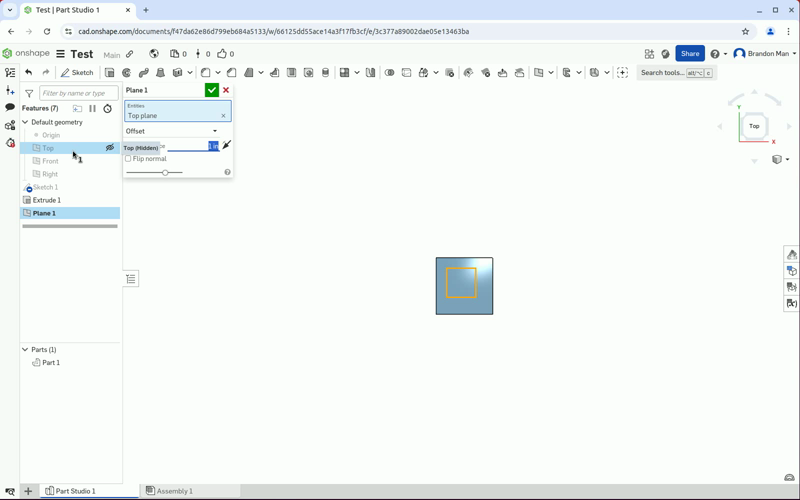
text(11.801)
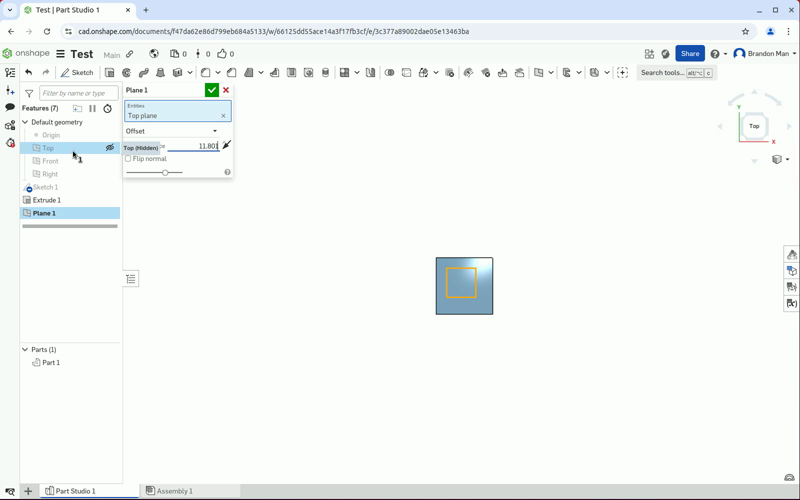
key(enter, 2)
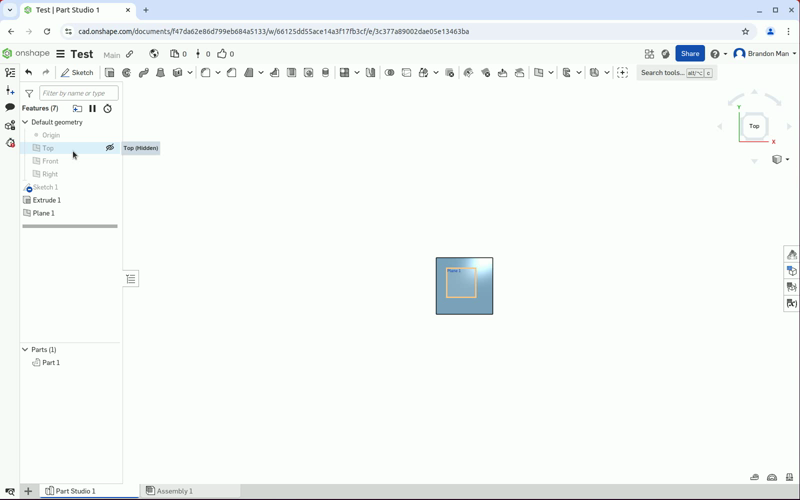
key(shift+s)
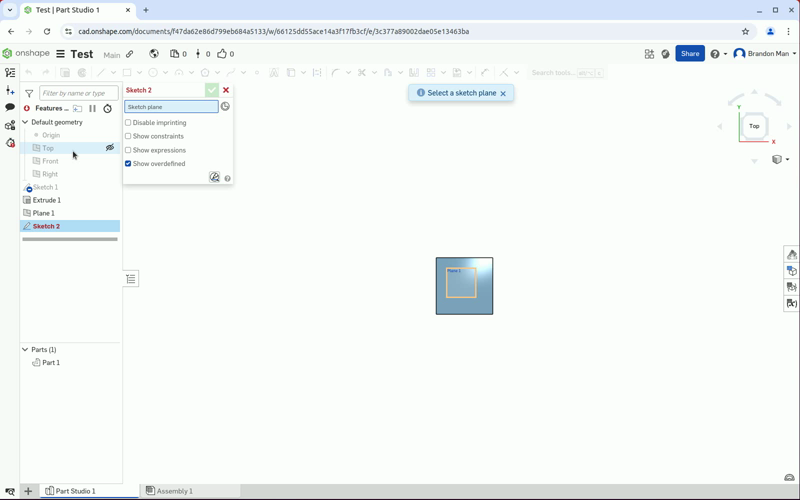
mouse_move(73, 215)
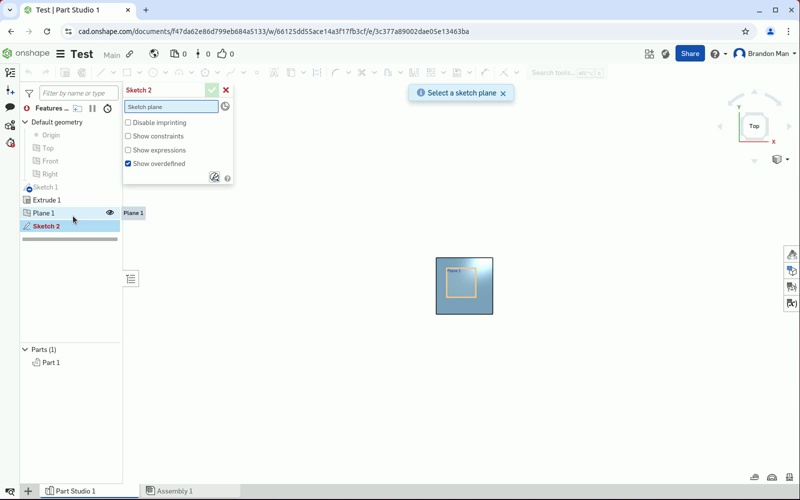
click(73, 215)
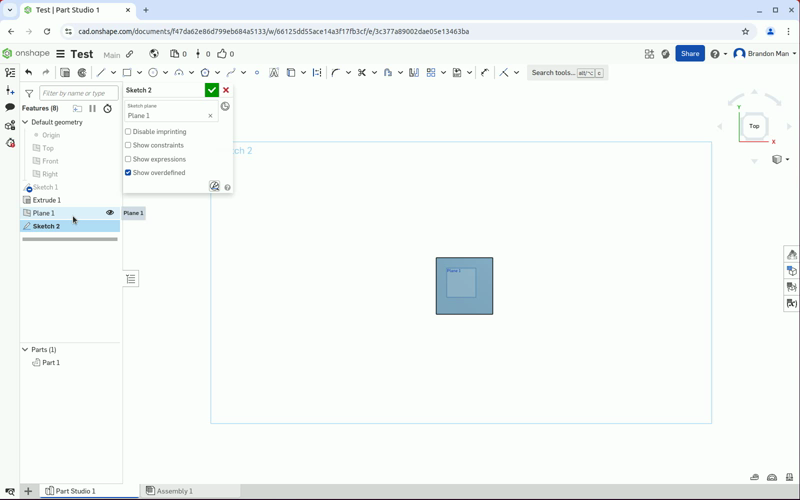
mouse_move(73, 352)
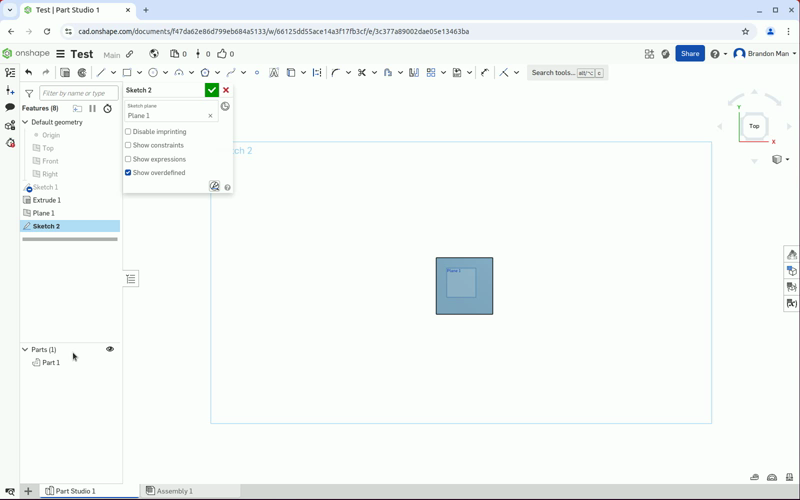
key(y)
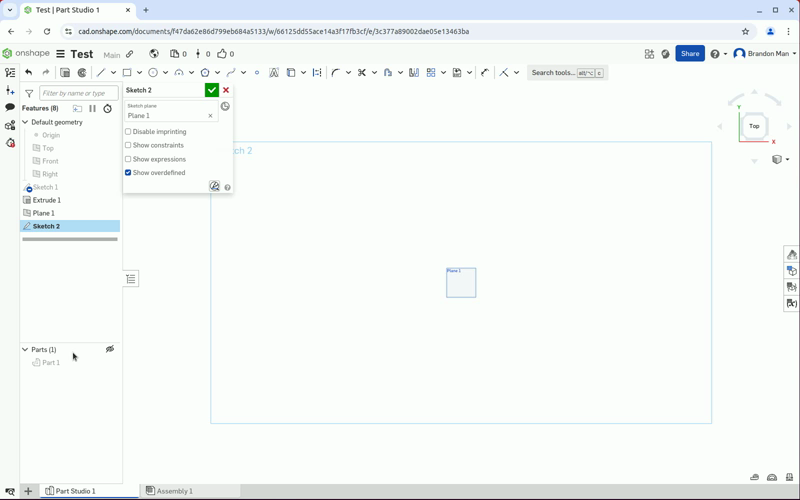
key(c)
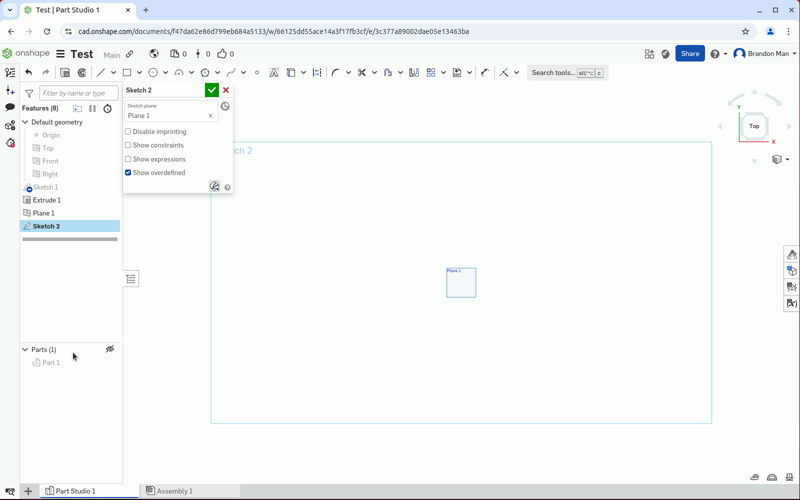
key_down(shift)
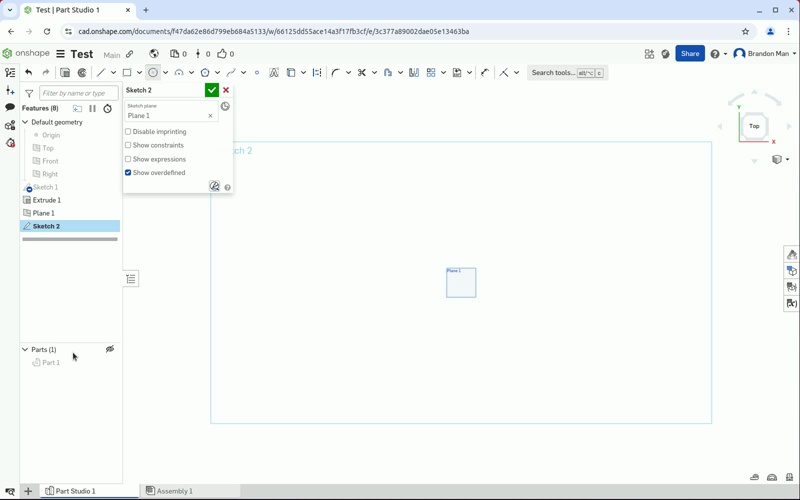
mouse_move(468, 290)
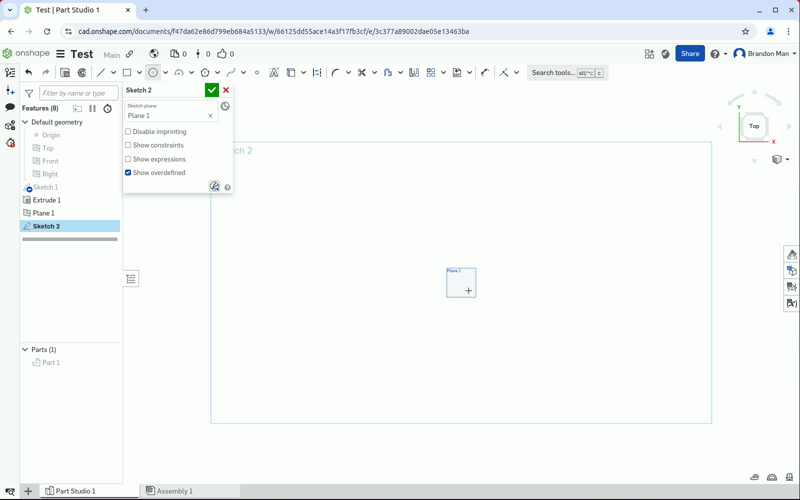
click(468, 290)
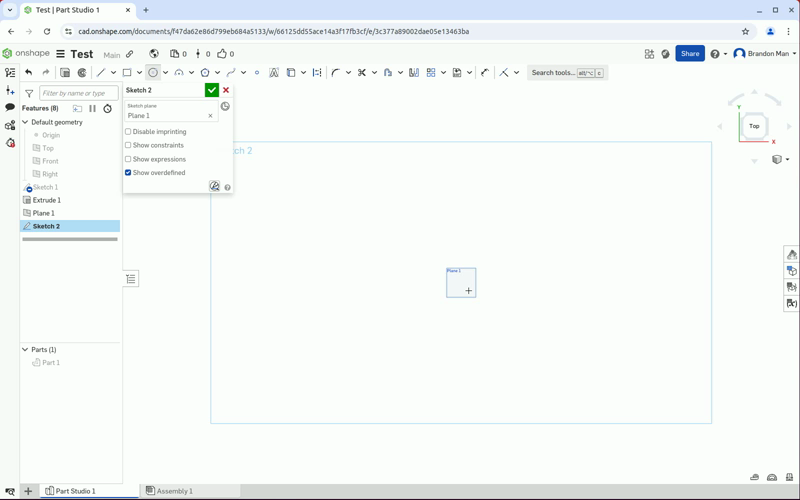
key_up(shift)
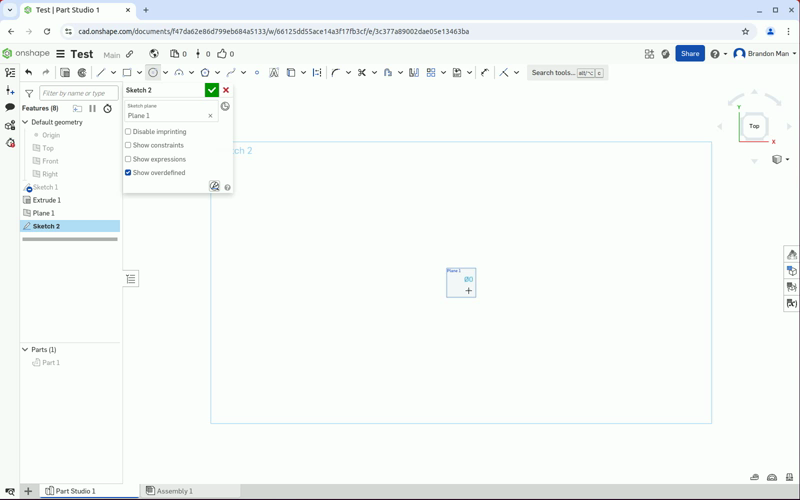
mouse_move(479, 290)
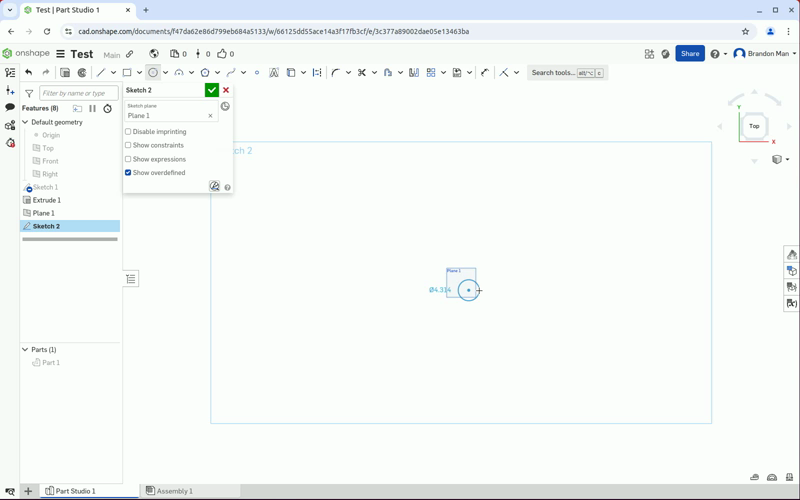
click(479, 290)
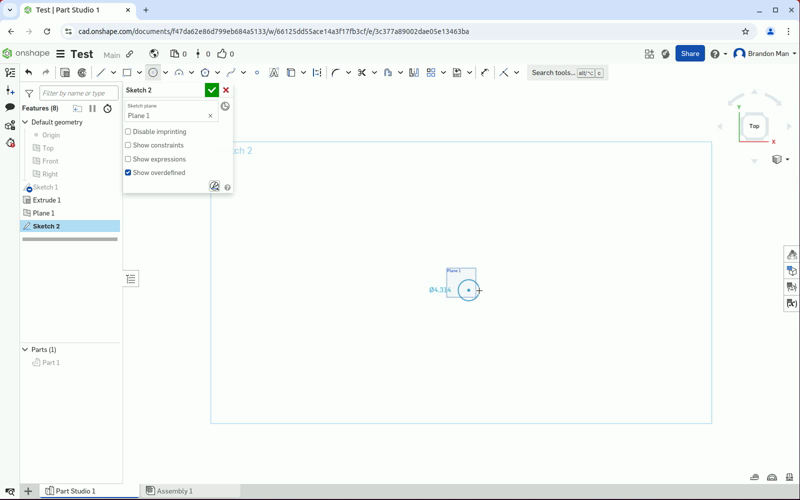
key(esc)
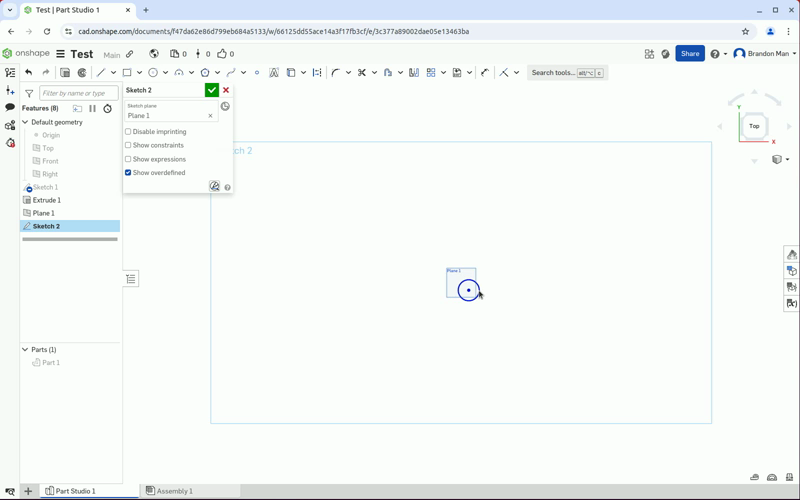
mouse_move(473, 295)
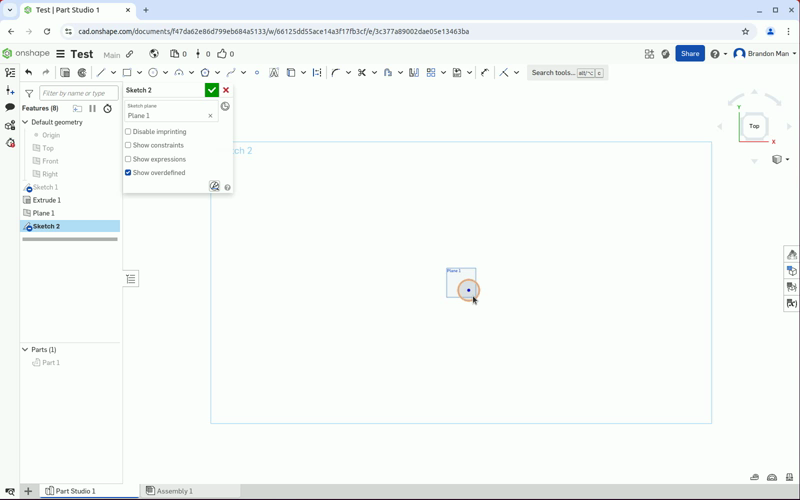
scroll(6)
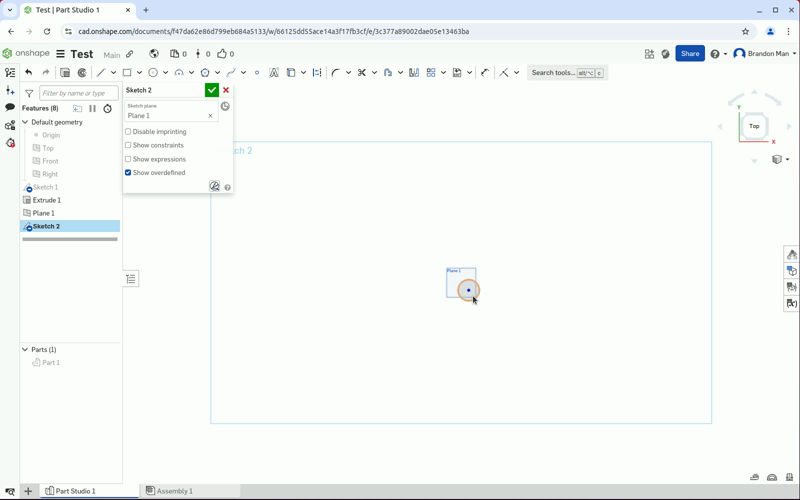
scroll(6)
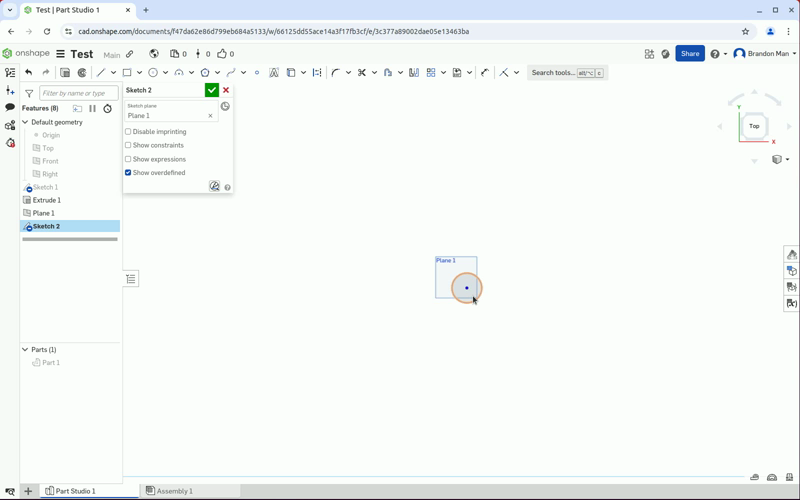
scroll(6)
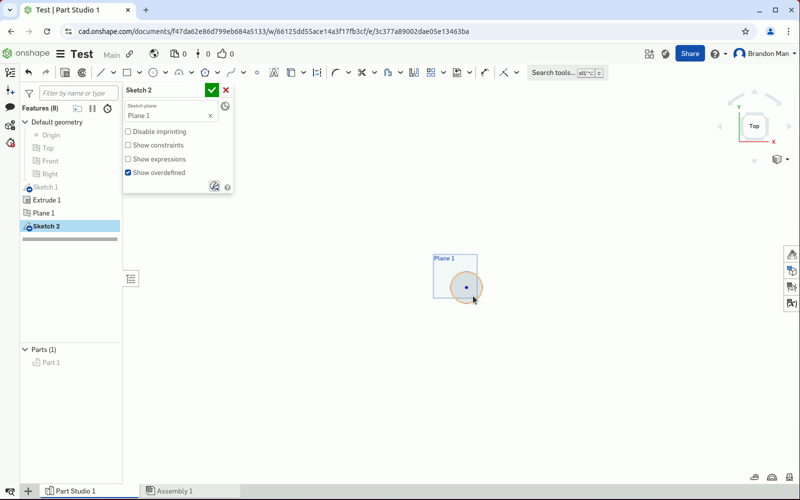
scroll(6)
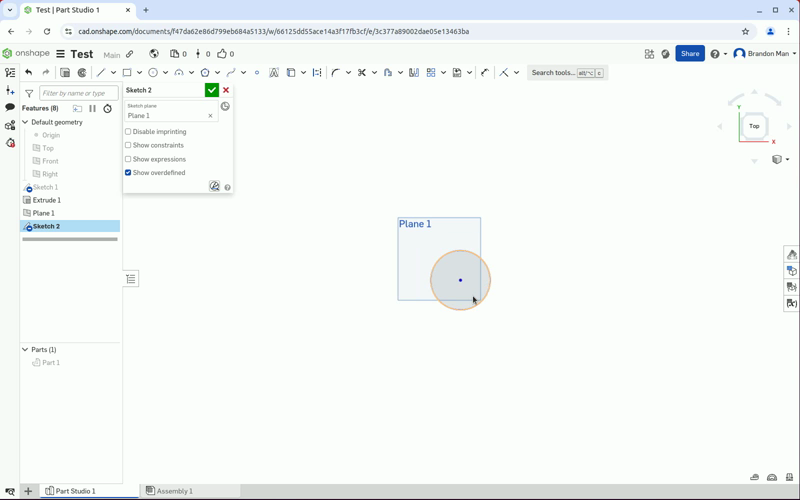
scroll(6)
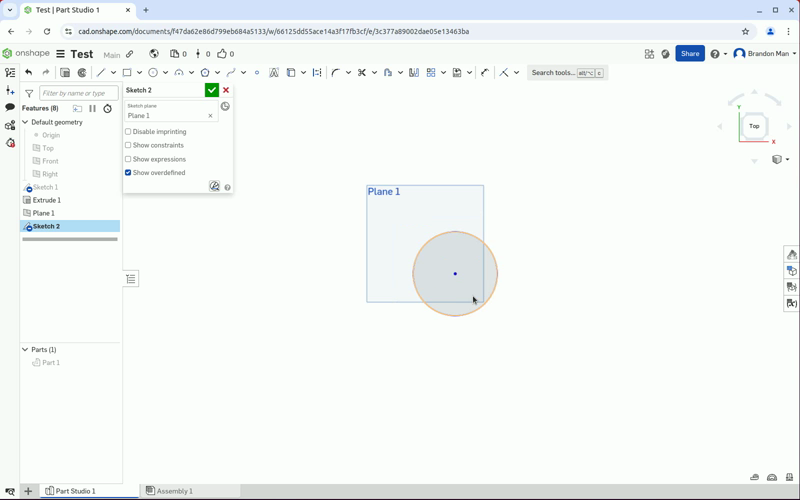
scroll(6)
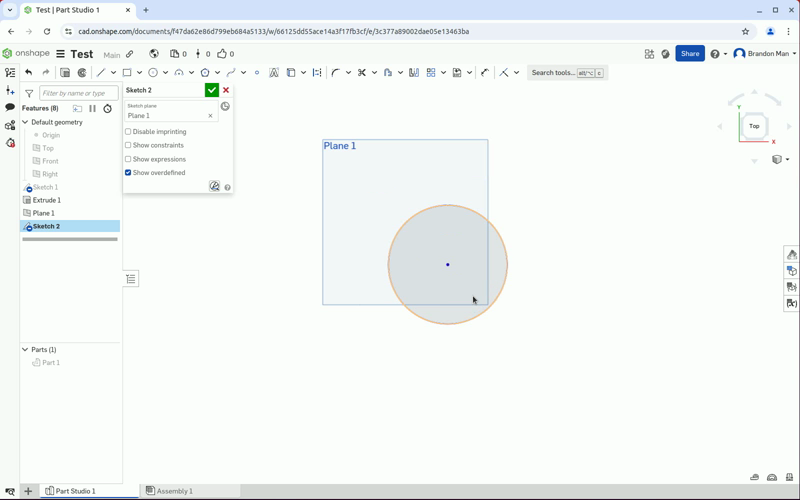
scroll(6)
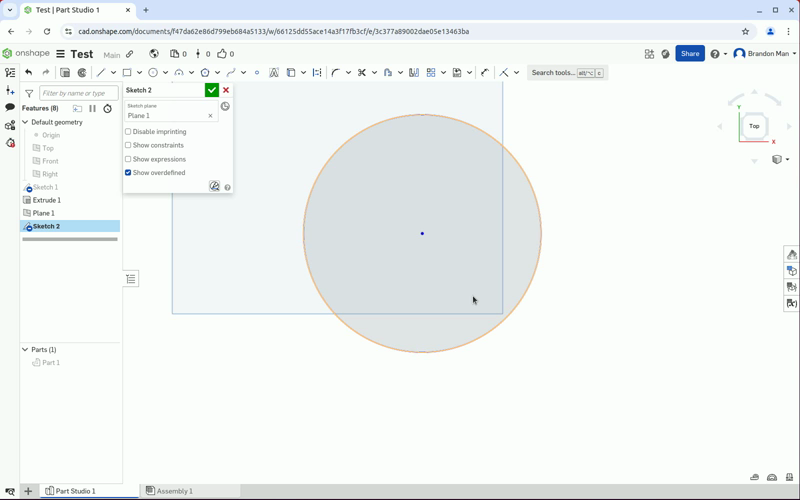
click(473, 295)
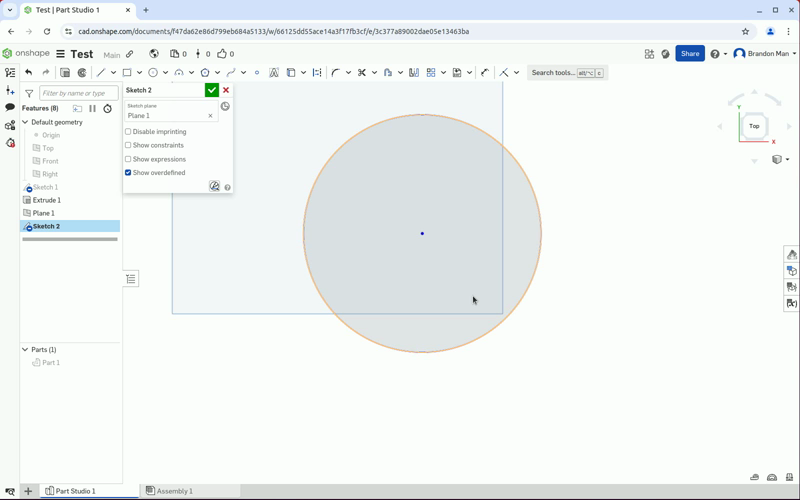
scroll(-6)
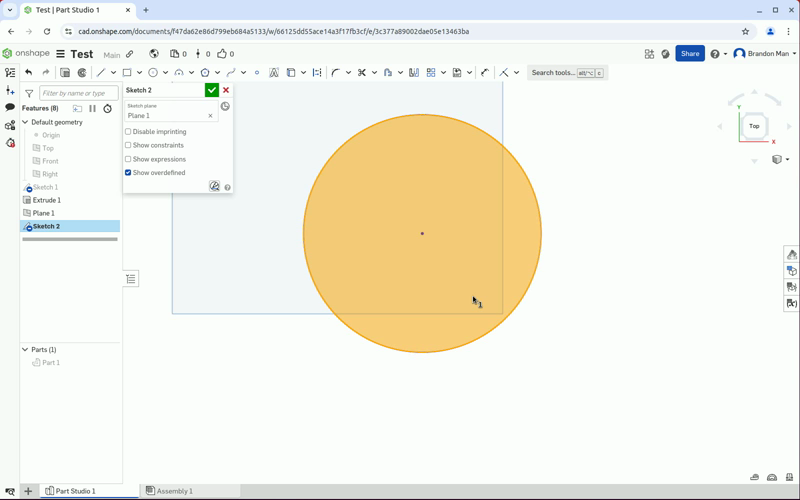
scroll(-6)
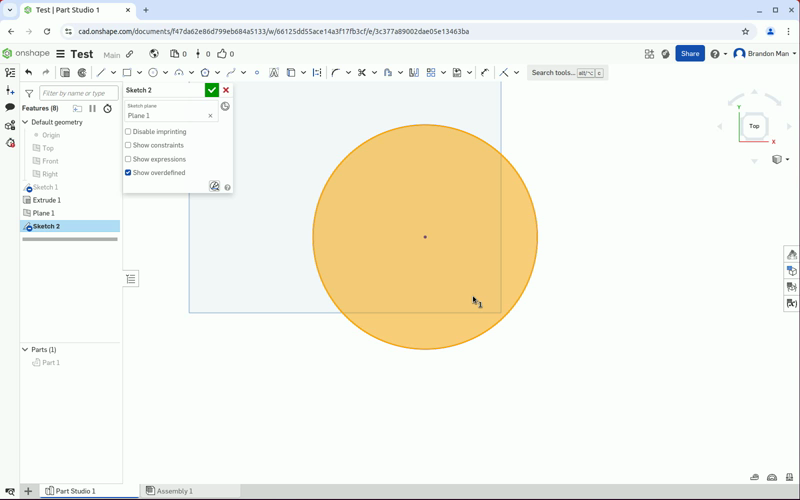
scroll(-6)
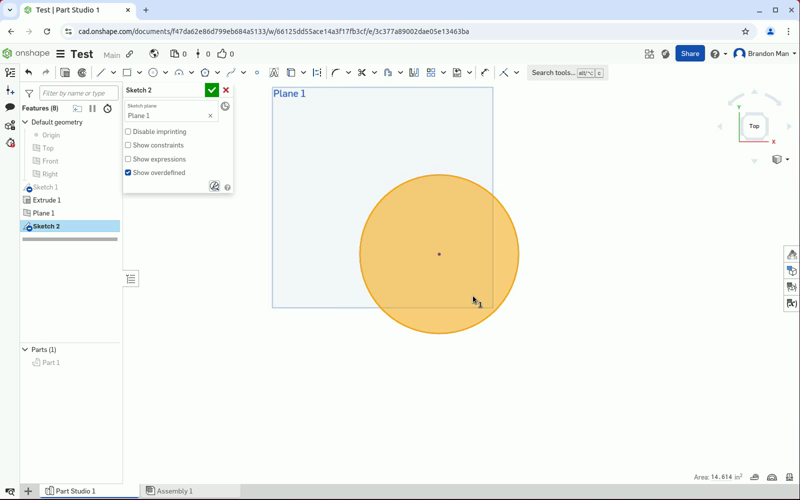
scroll(-6)
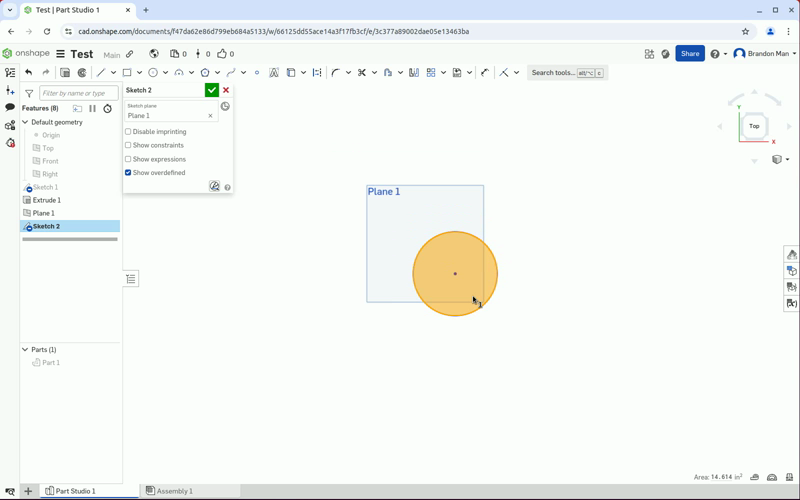
scroll(-6)
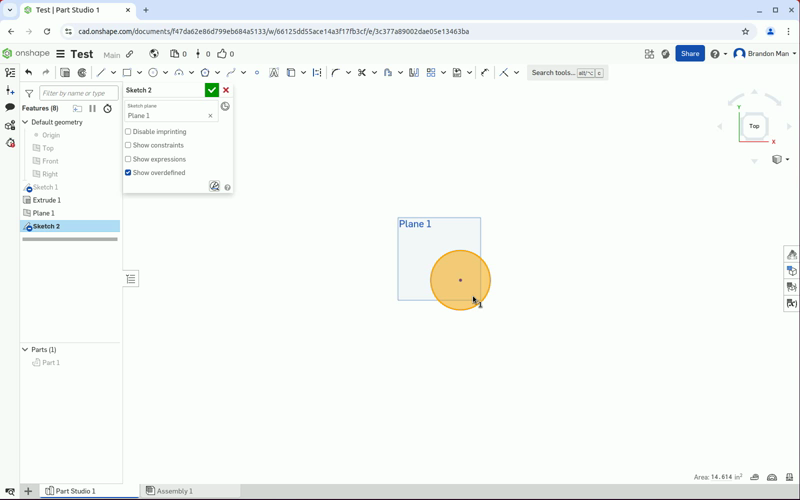
scroll(-6)
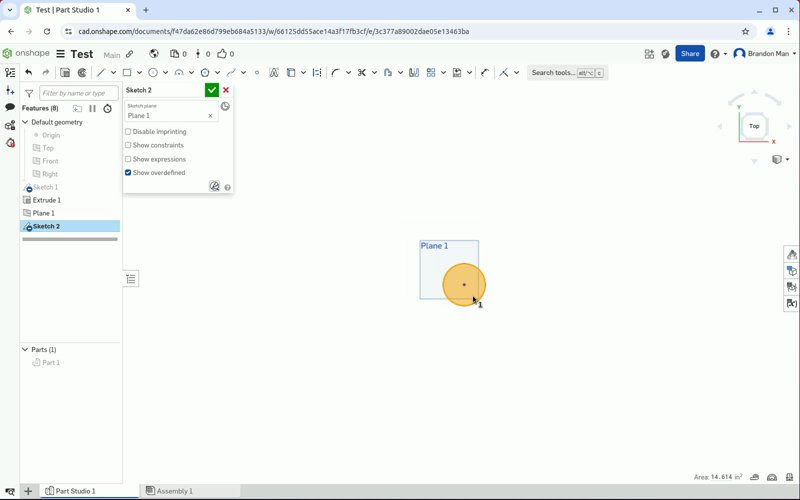
scroll(-6)
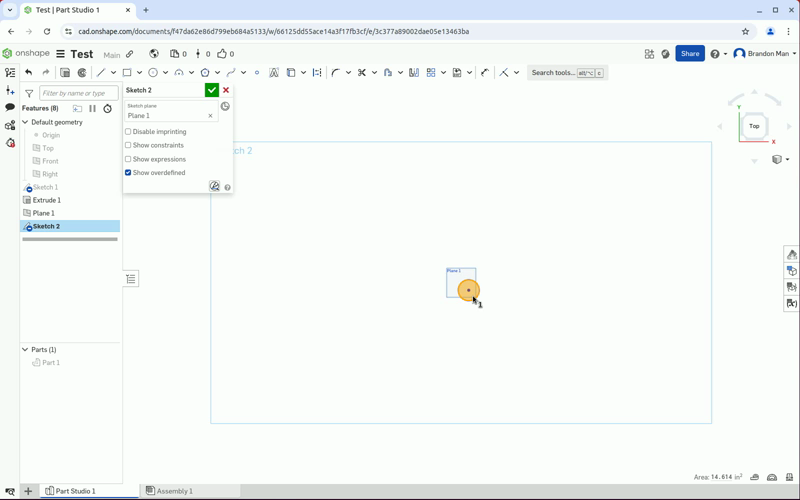
mouse_move(73, 352)
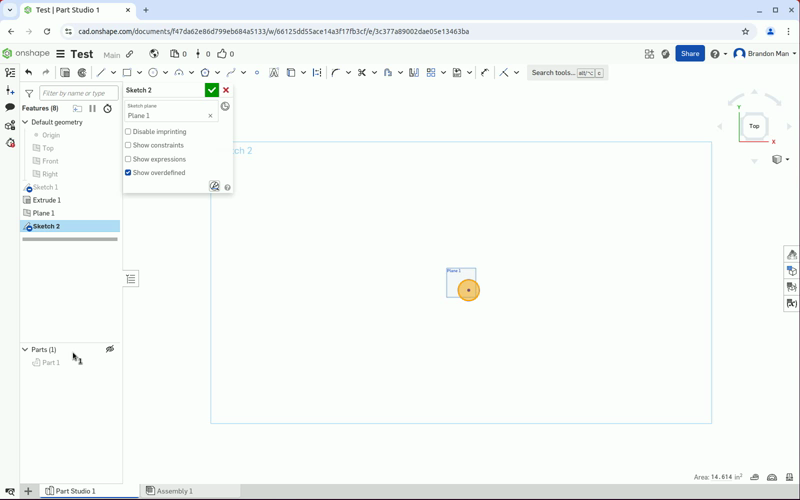
key(shift+y)
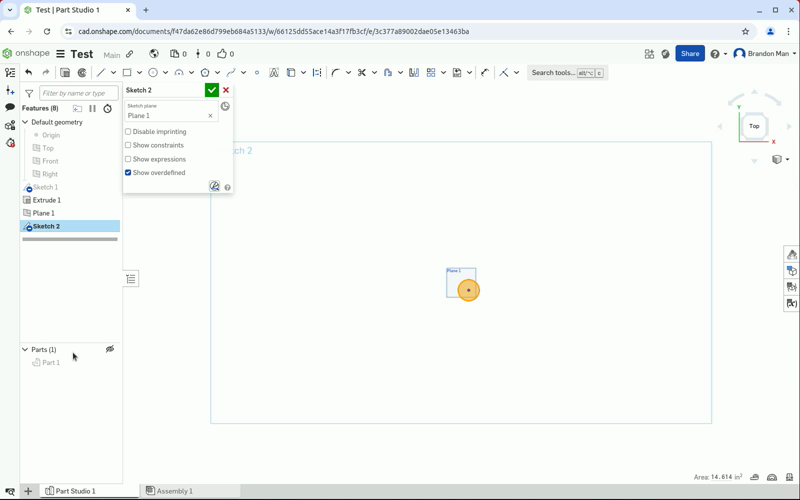
key(shift+e)
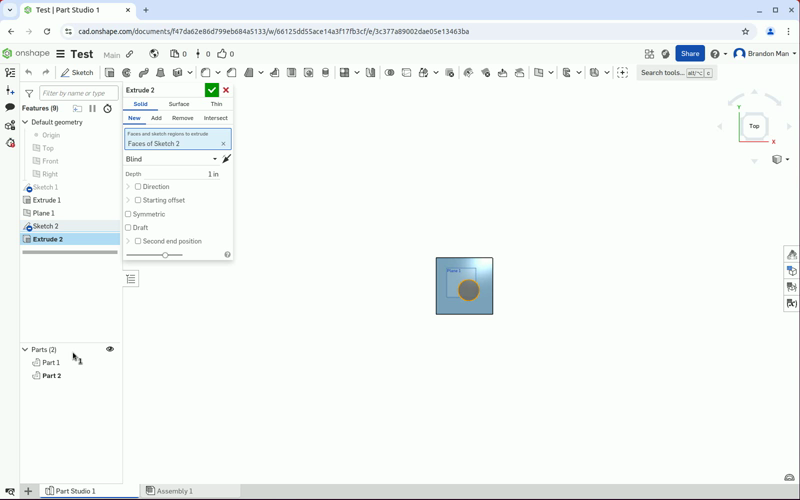
mouse_move(143, 106)
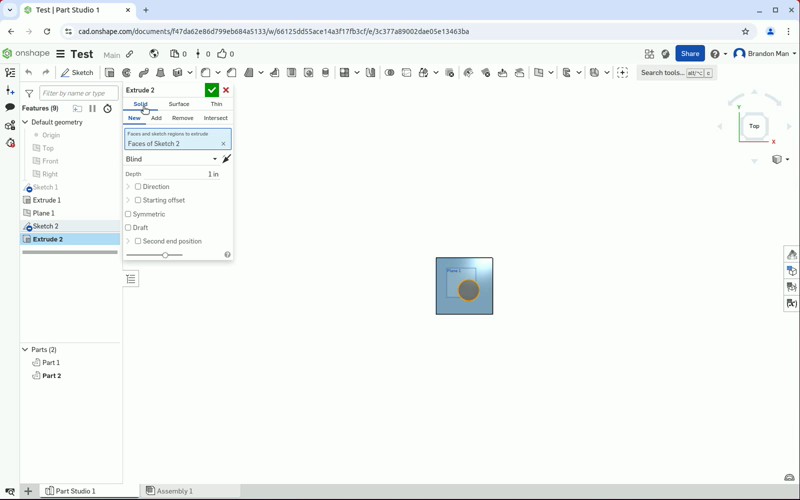
click(143, 106)
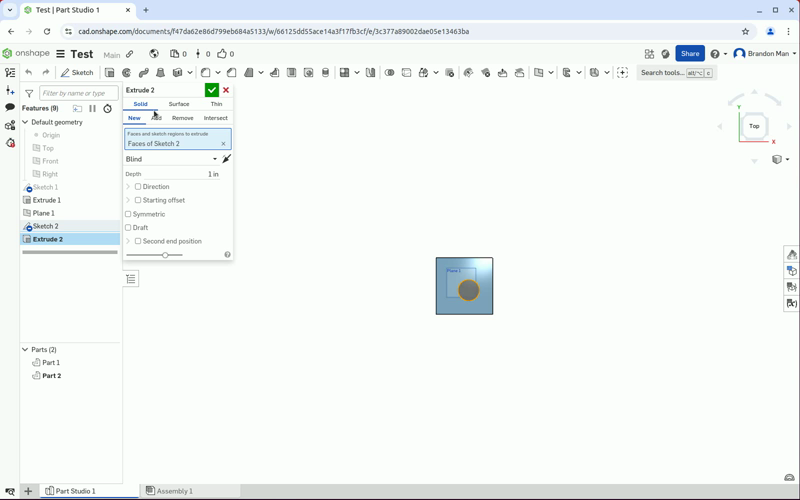
mouse_move(186, 120)
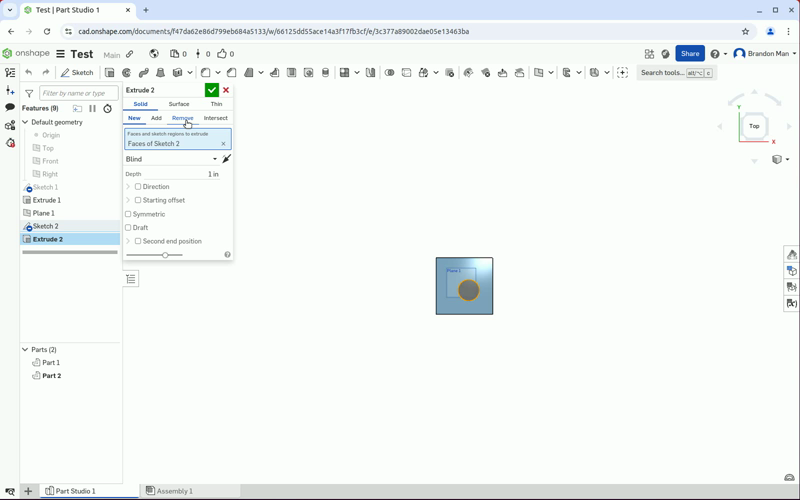
click(186, 120)
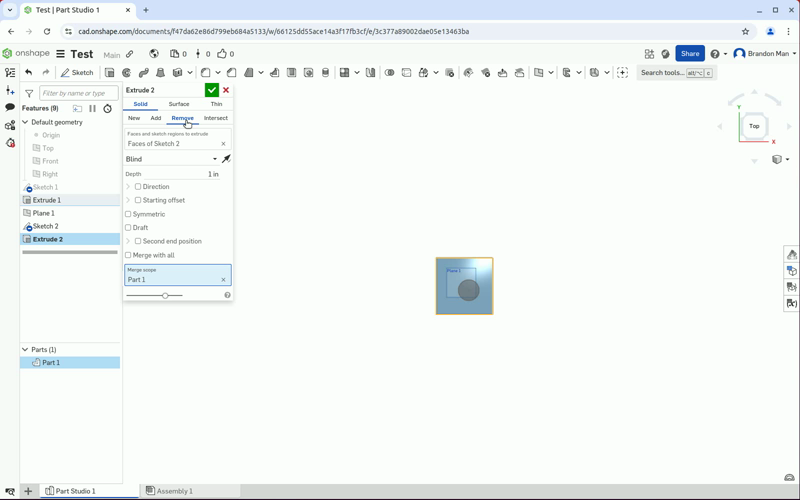
key(tab, 4)
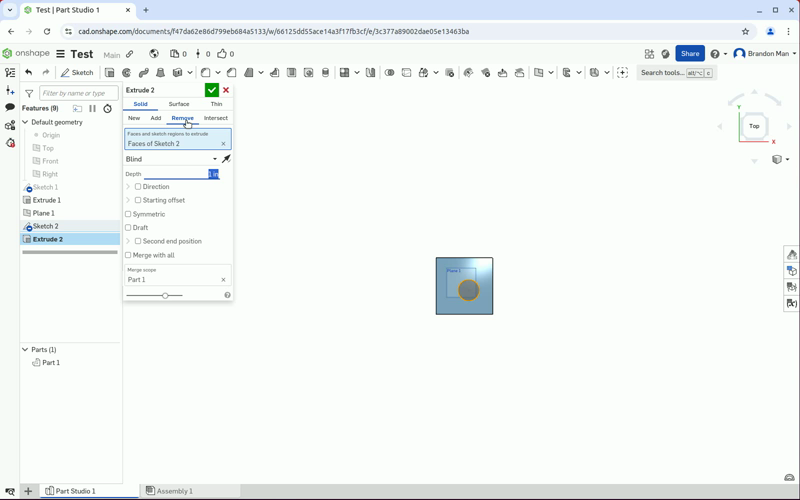
text(11.795)
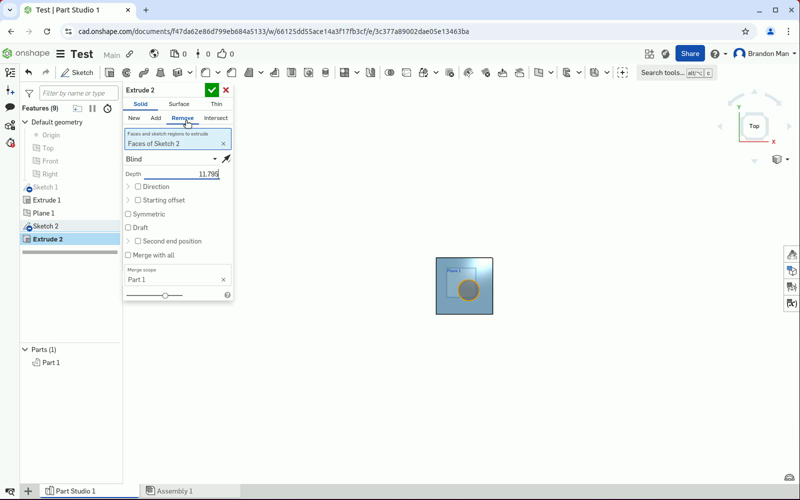
key(tab, 6)
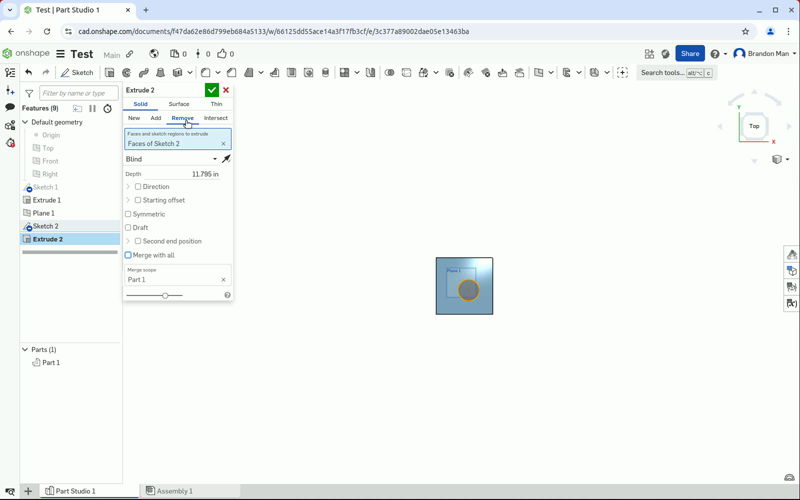
key(space)
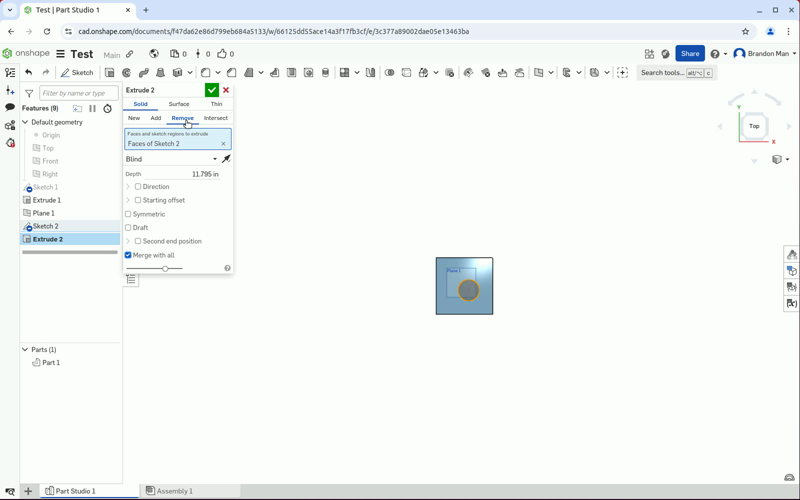
key(enter)
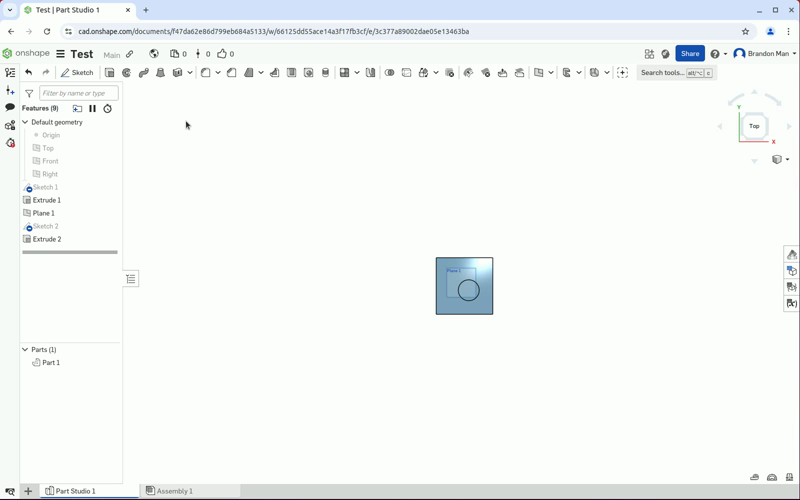
key(shift+h)
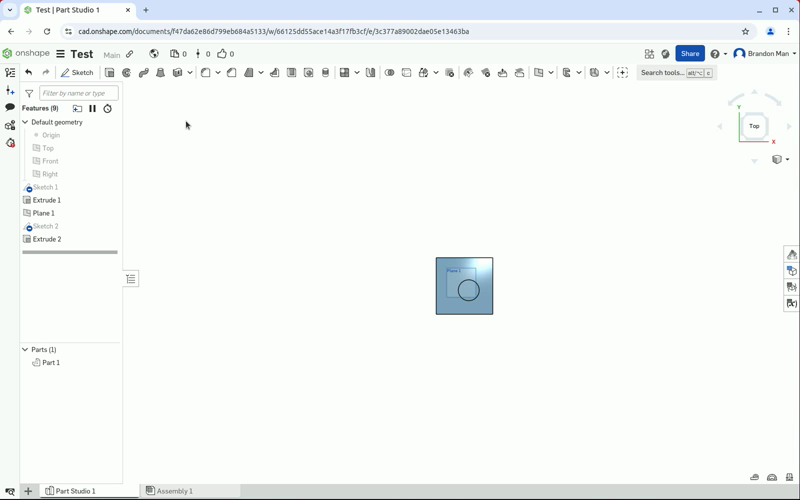
key(shift+h)
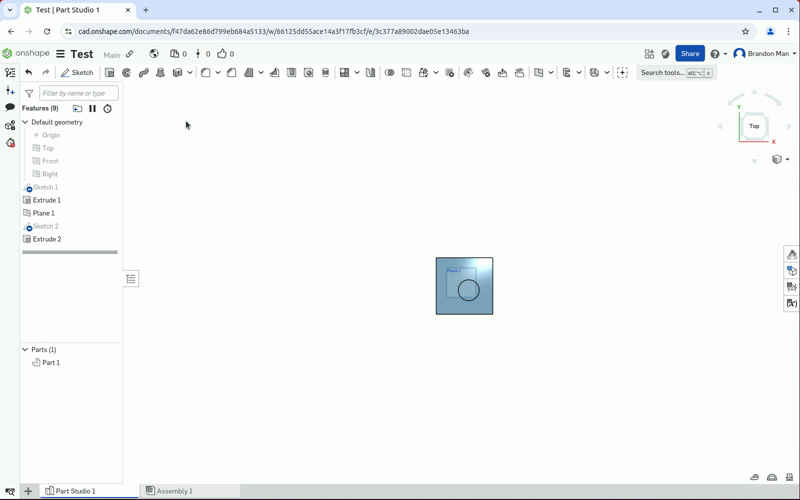
mouse_move(73, 189)
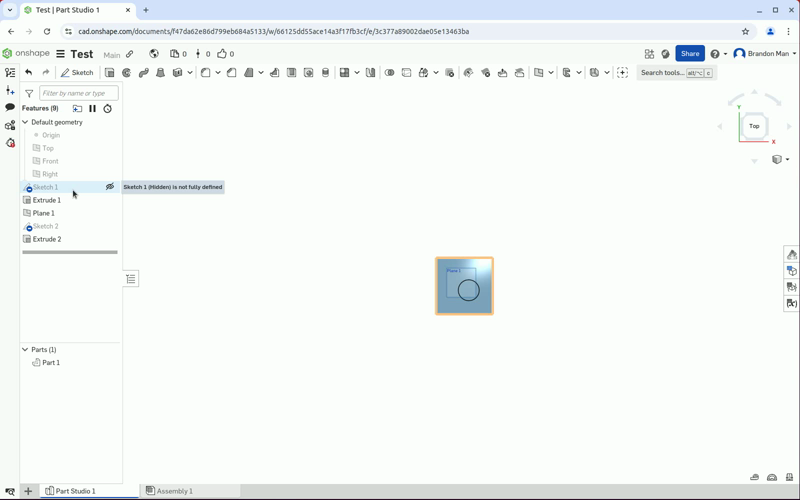
click(73, 189)
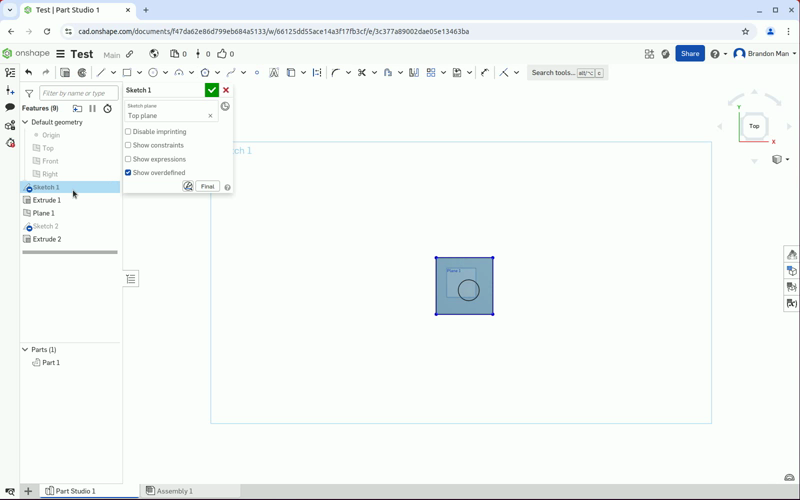
mouse_move(229, 92)
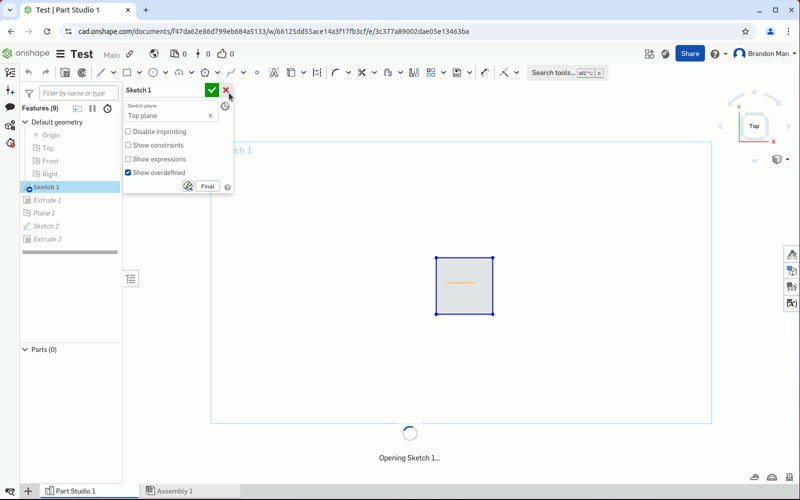
click(229, 92)
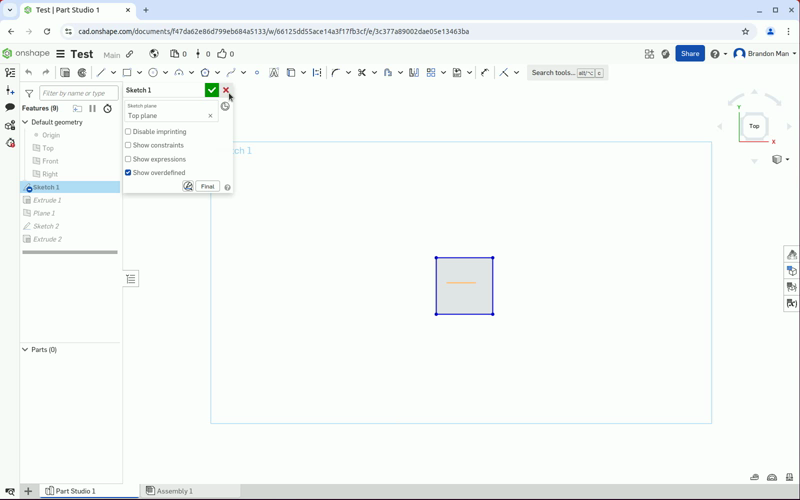
key(shift+s)
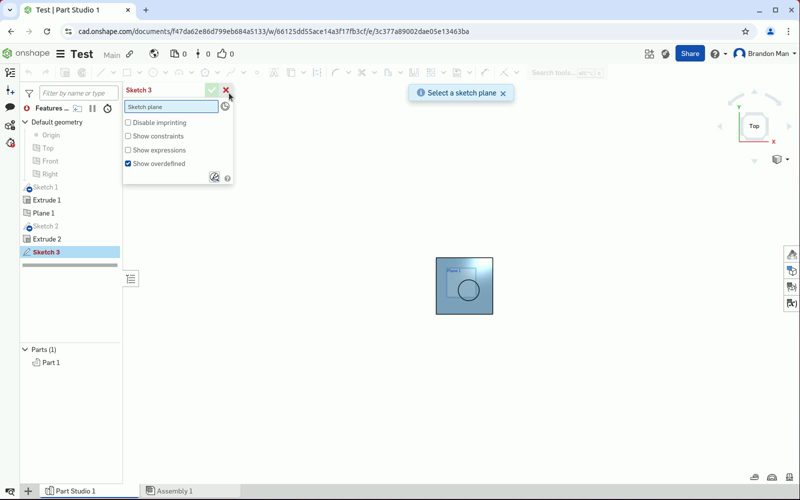
mouse_move(73, 150)
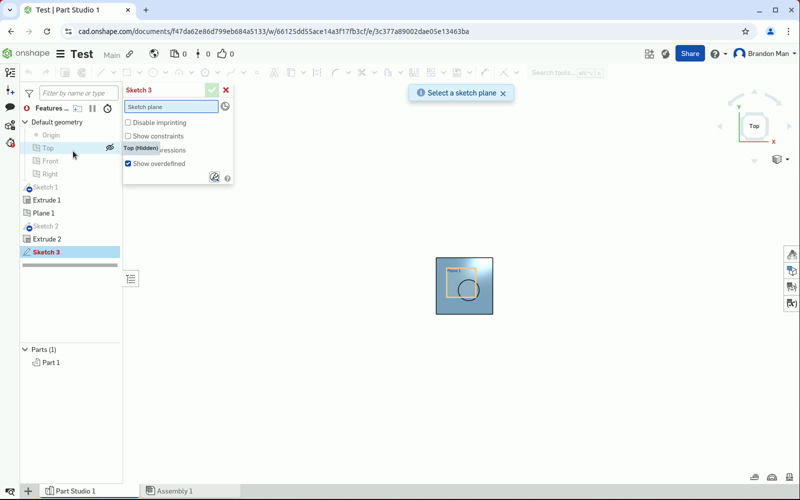
click(73, 150)
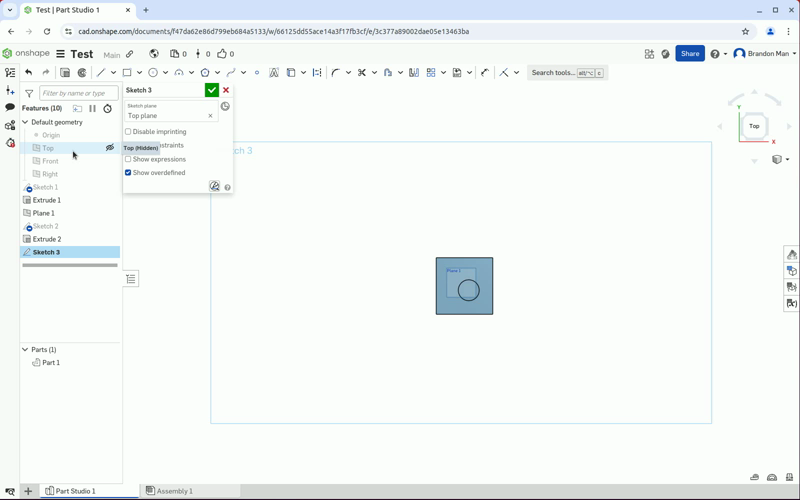
mouse_move(73, 352)
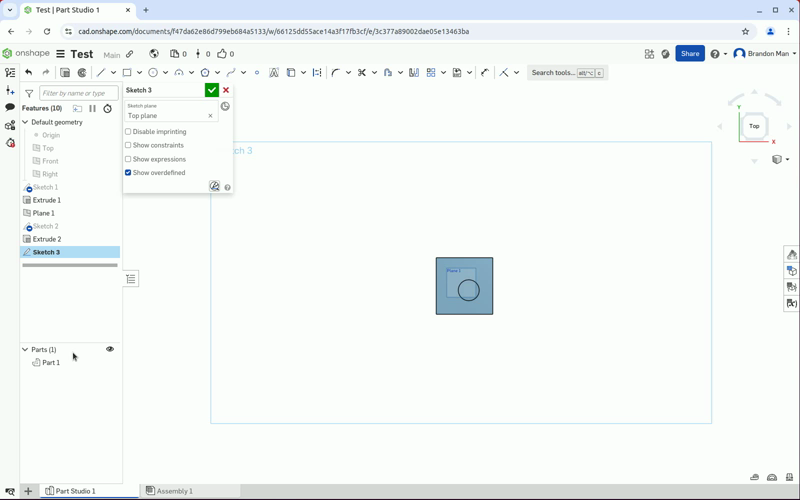
key(y)
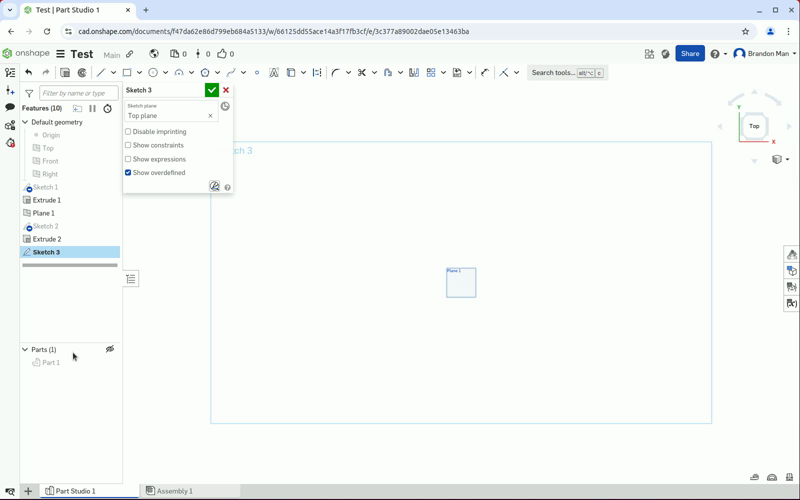
key(l)
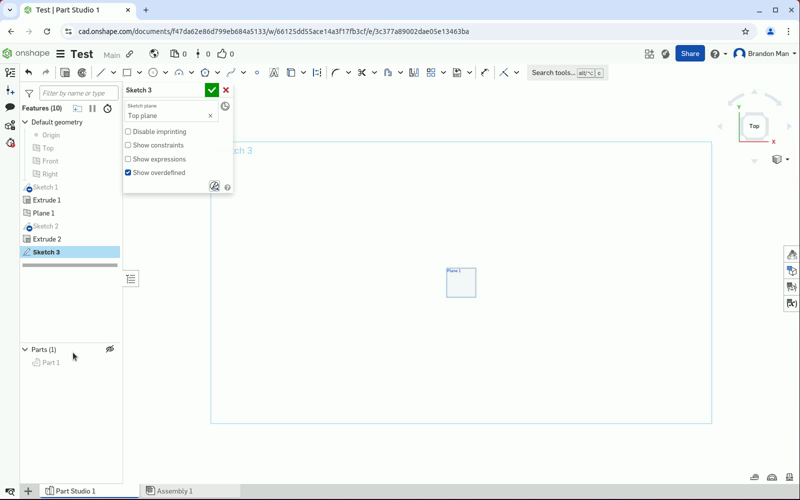
key_down(shift)
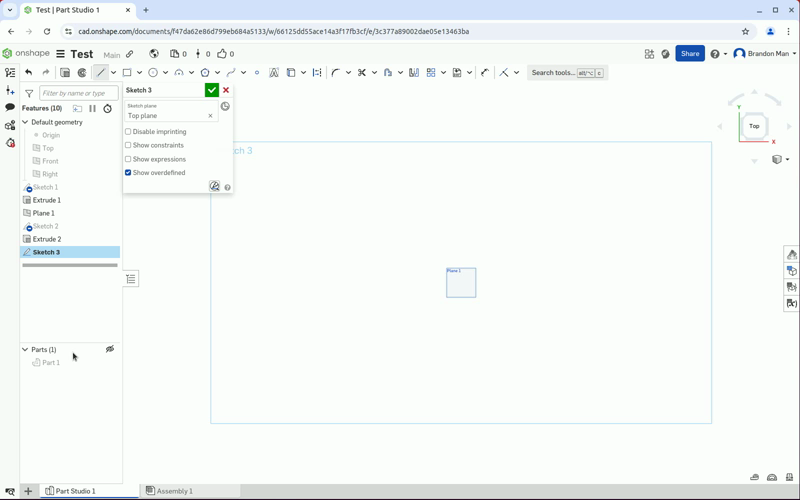
mouse_move(348, 284)
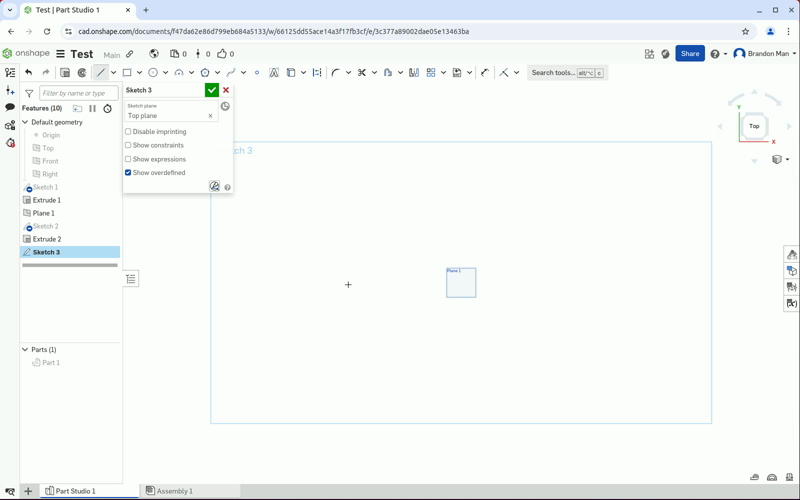
click(348, 284)
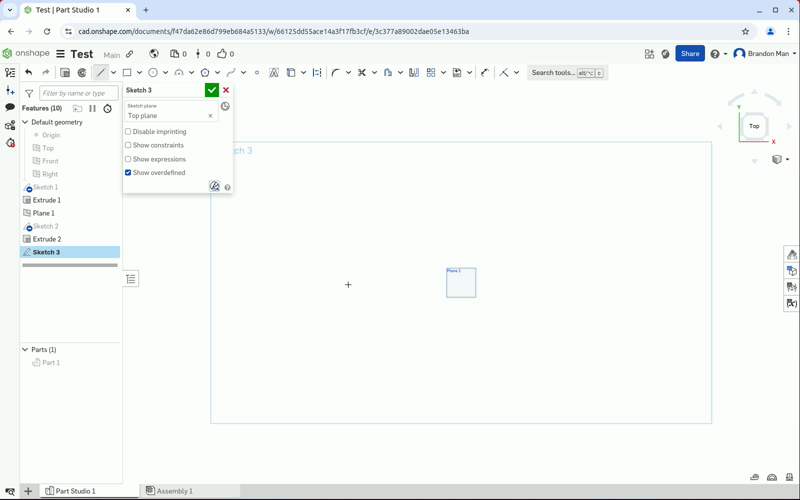
key_up(shift)
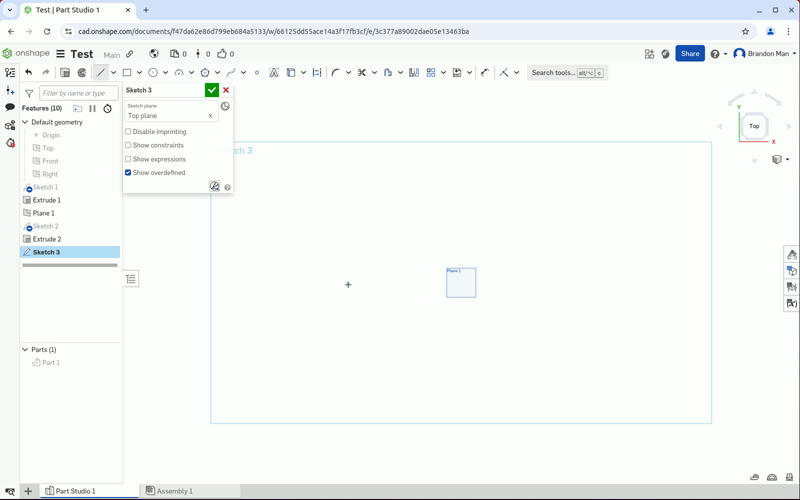
key_down(shift)
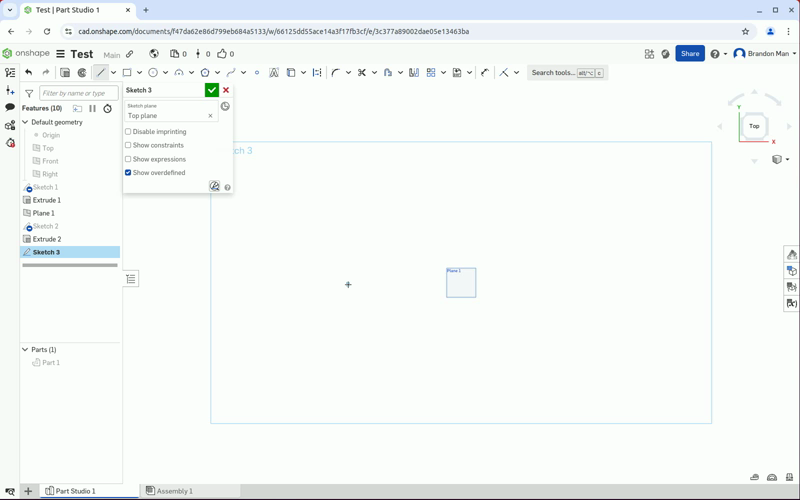
mouse_move(378, 284)
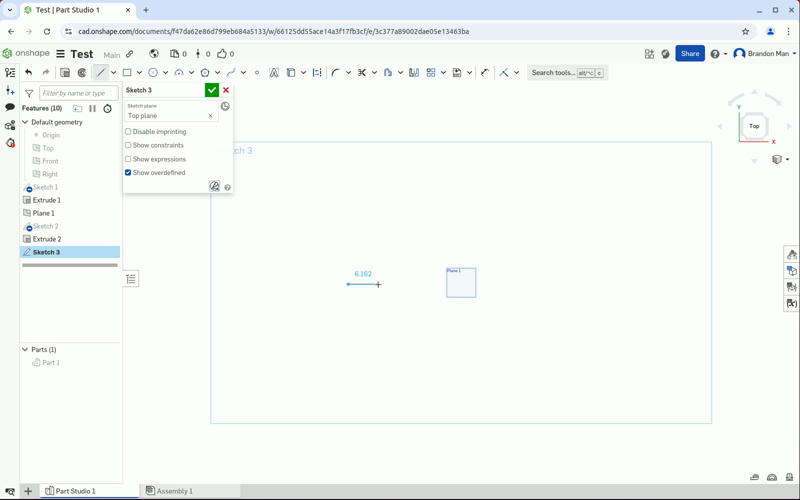
mouse_move(404, 284)
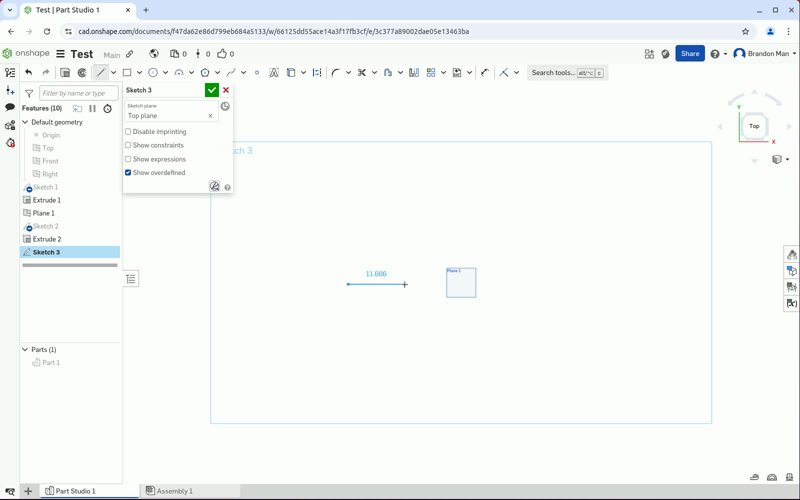
click(404, 284)
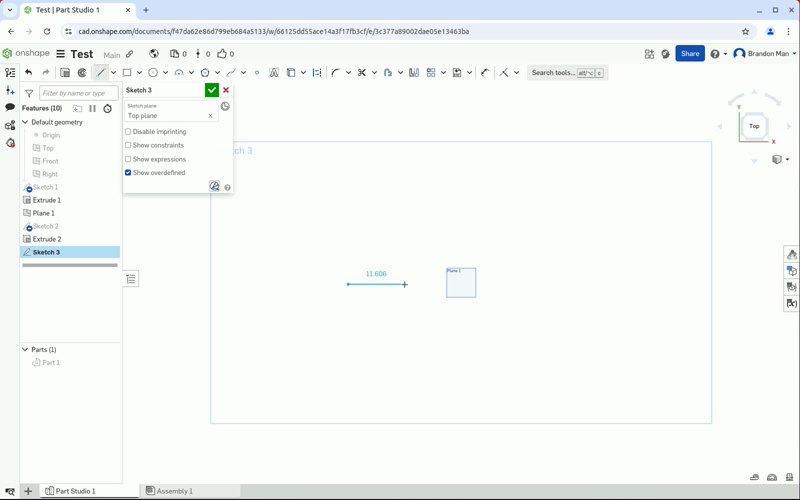
key_up(shift)
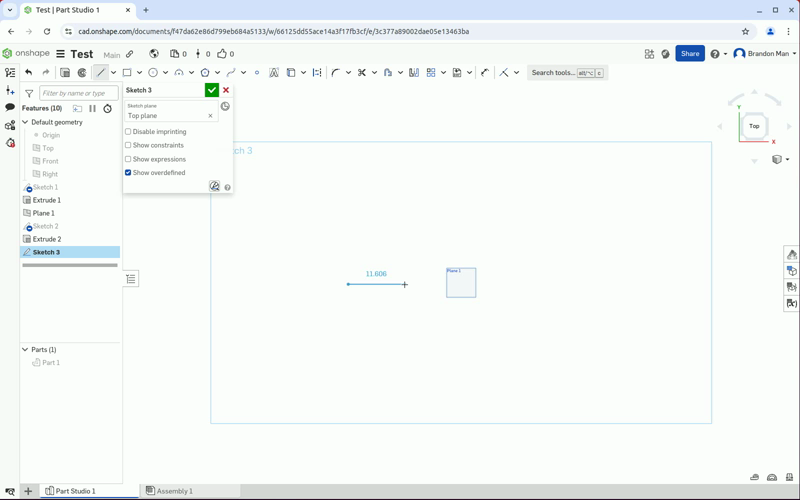
key_down(shift)
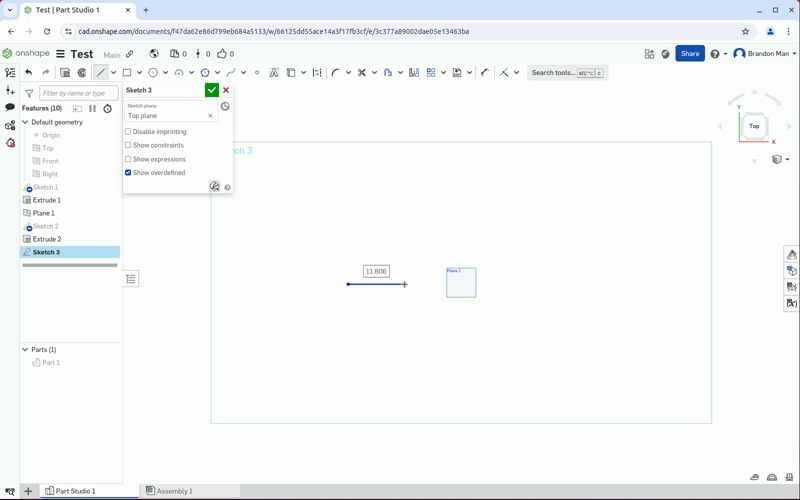
mouse_move(434, 284)
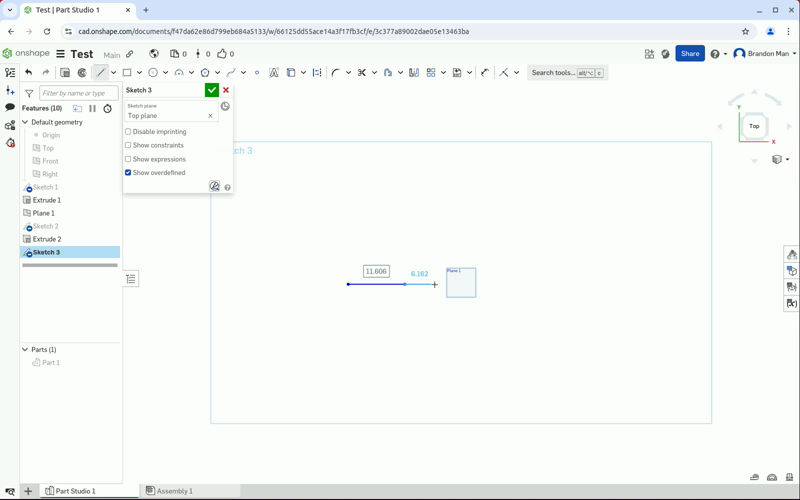
mouse_move(404, 275)
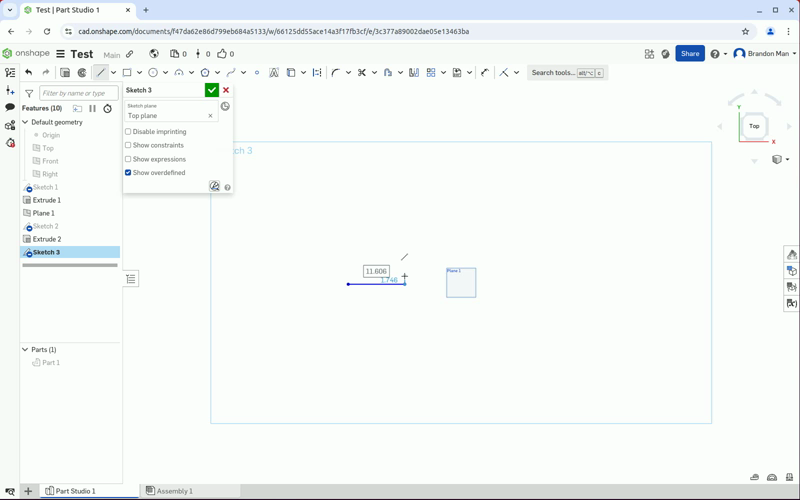
click(404, 275)
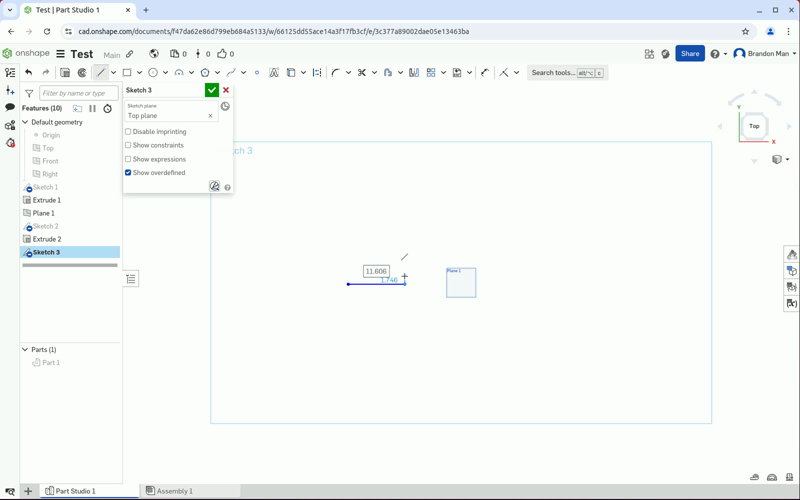
key_up(shift)
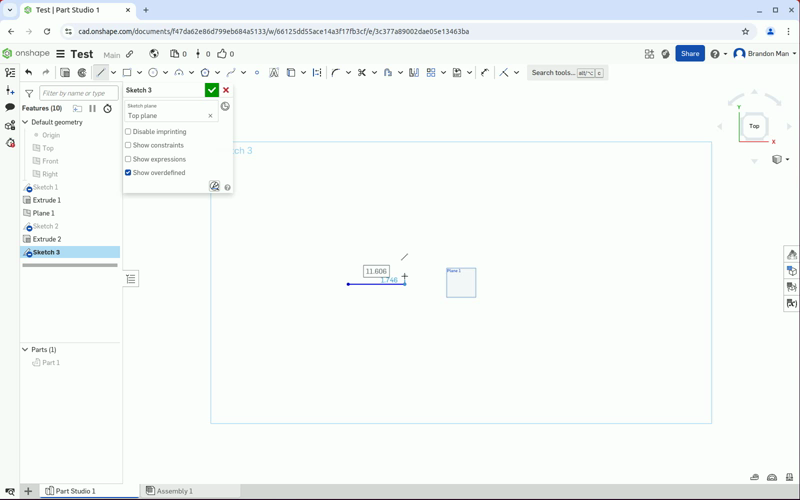
key_down(shift)
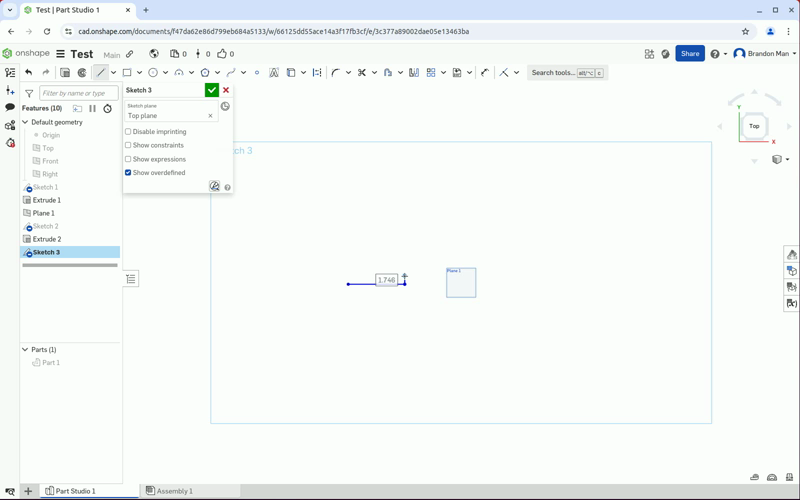
mouse_move(434, 275)
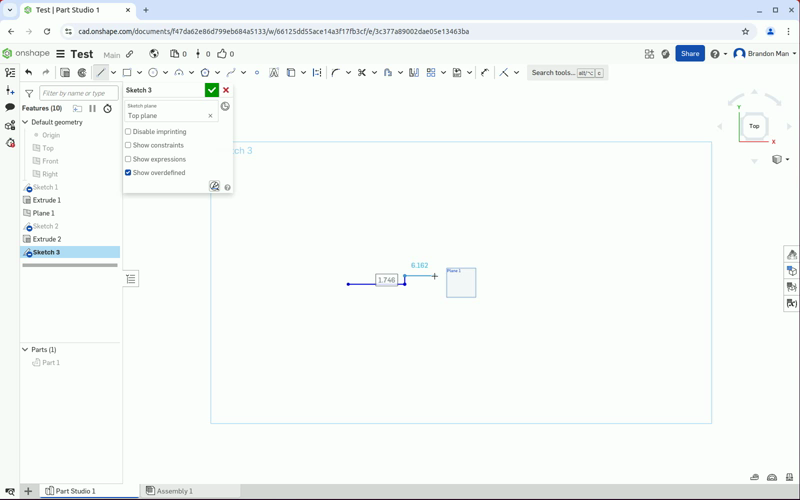
mouse_move(348, 275)
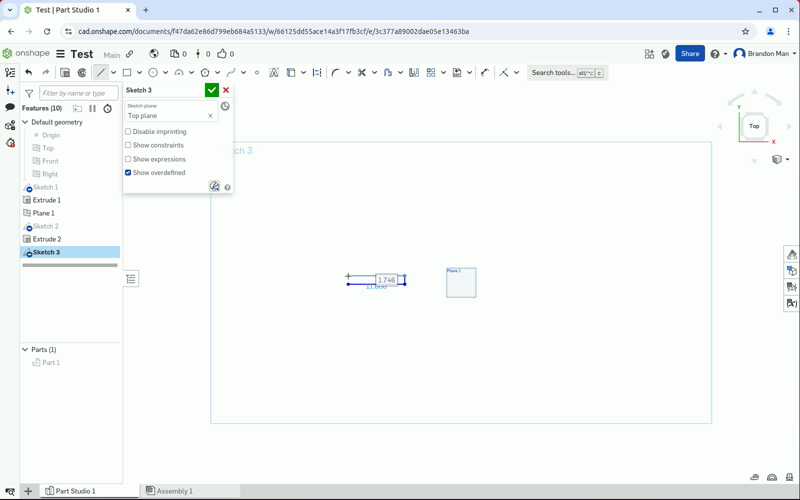
click(348, 275)
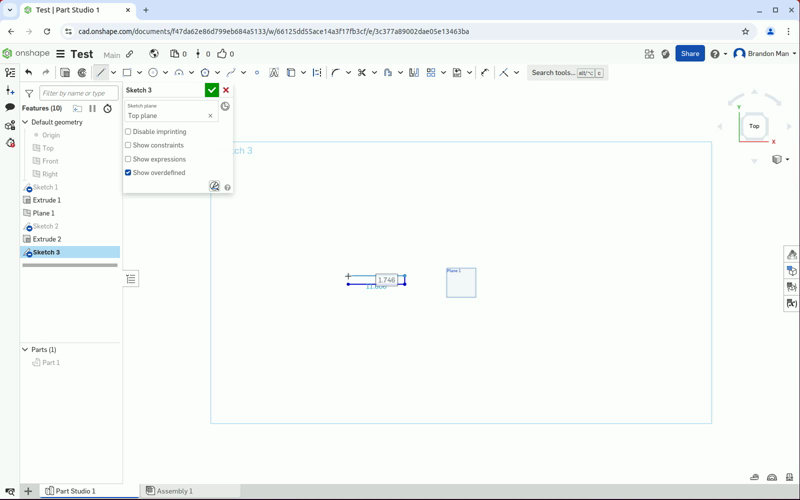
key_up(shift)
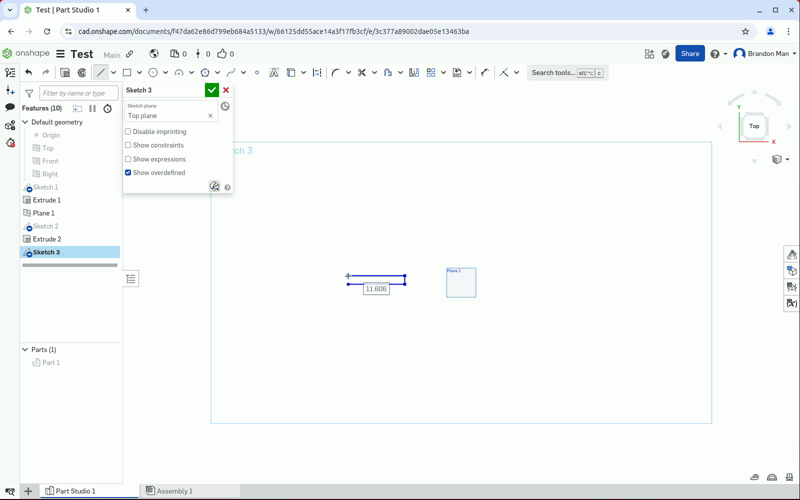
mouse_move(378, 275)
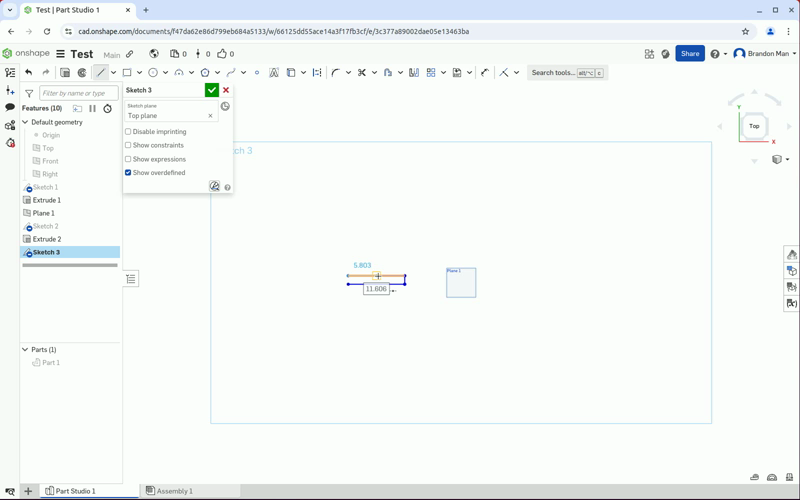
key_down(shift)
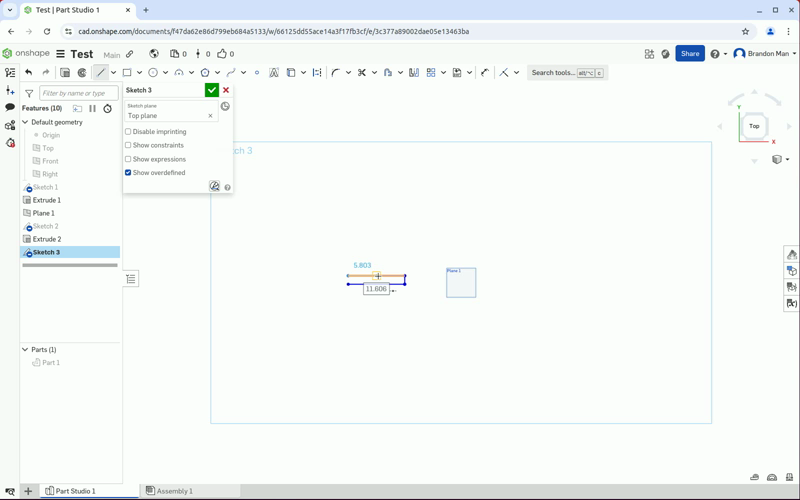
mouse_move(348, 284)
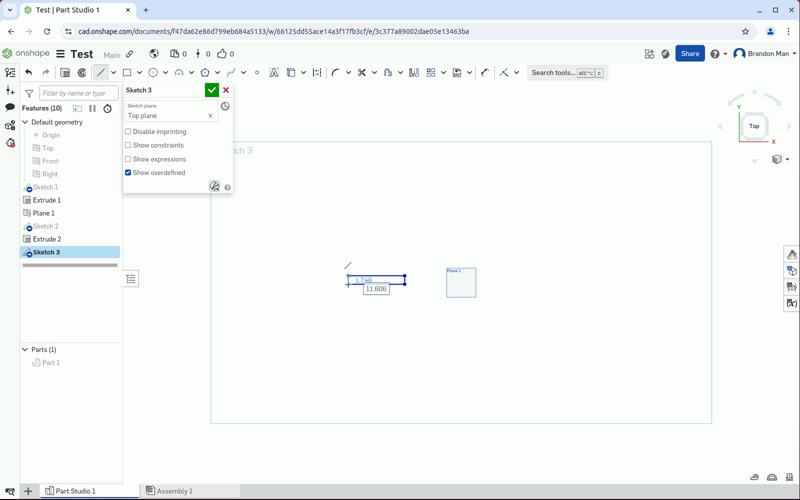
key_up(shift)
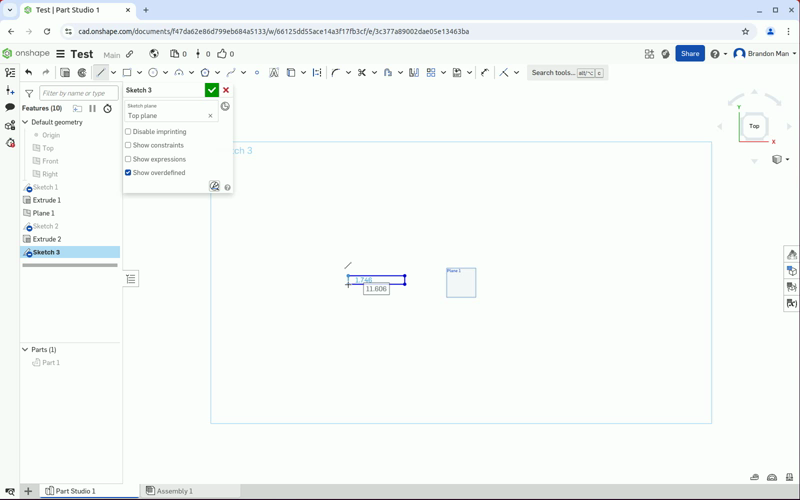
click(348, 284)
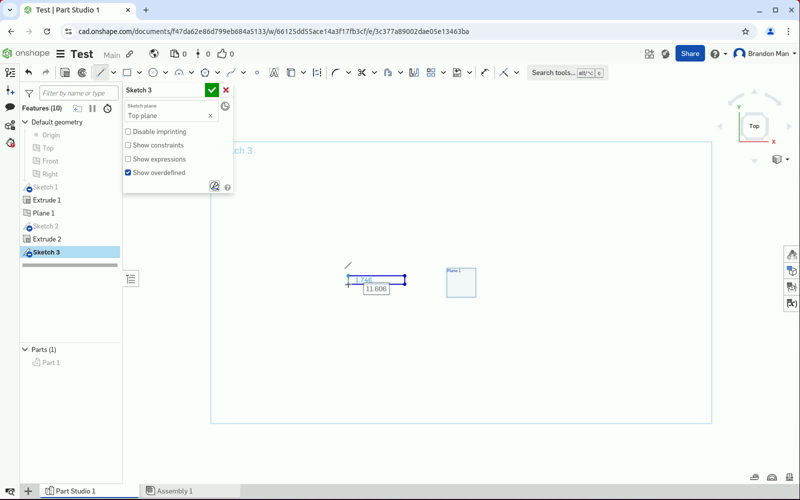
key(esc)
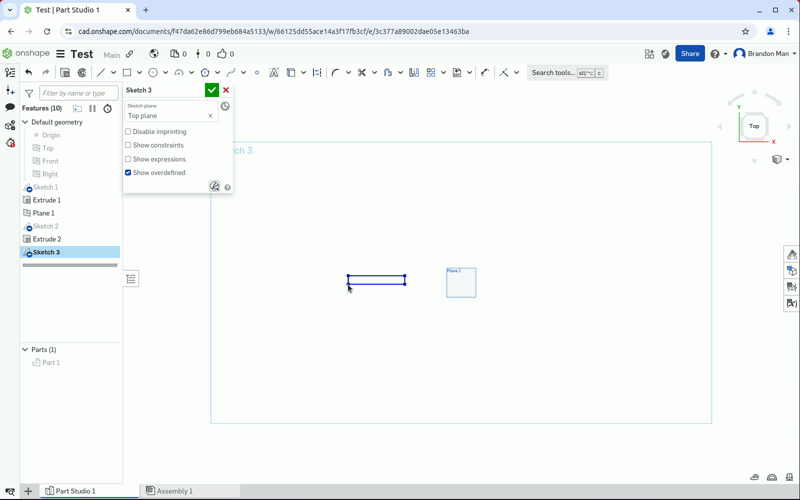
mouse_move(366, 276)
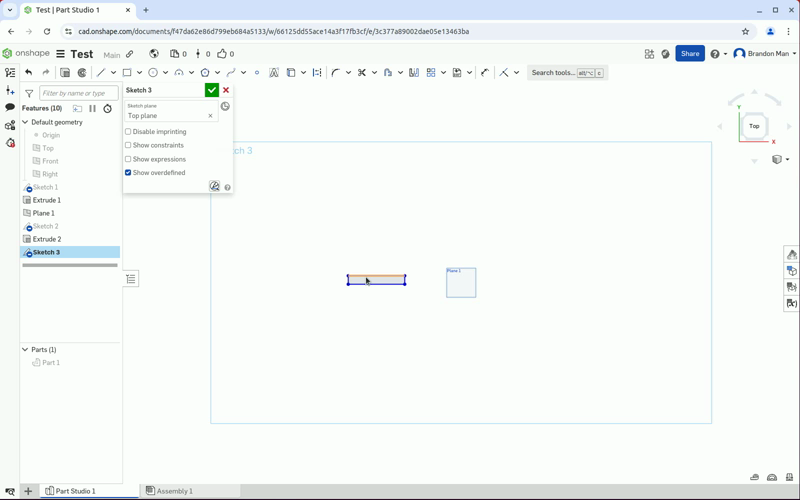
scroll(6)
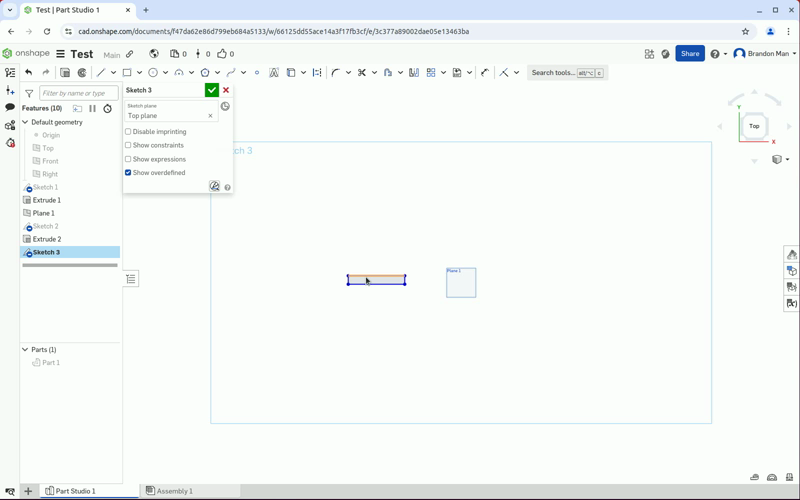
scroll(6)
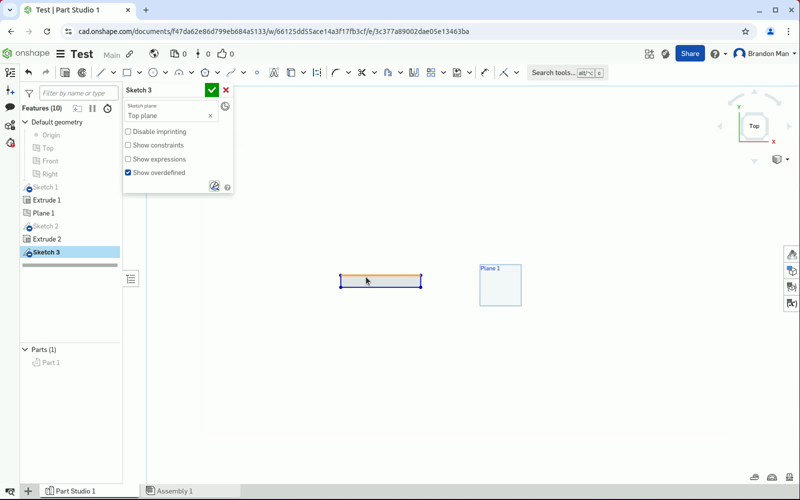
scroll(6)
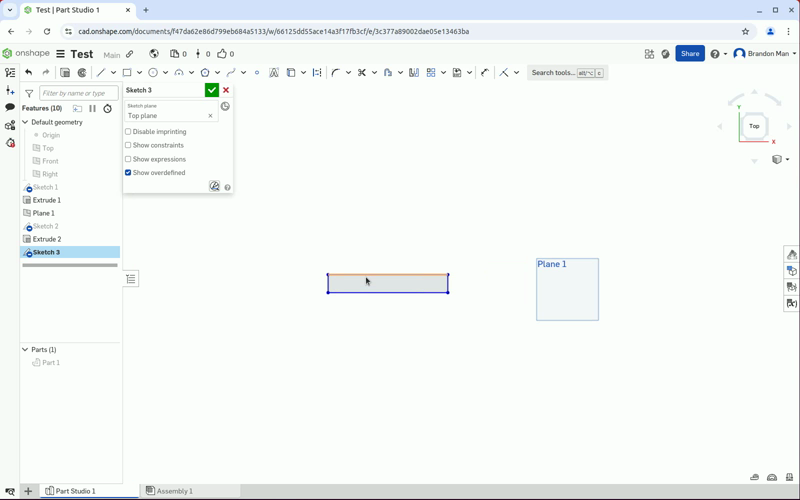
scroll(6)
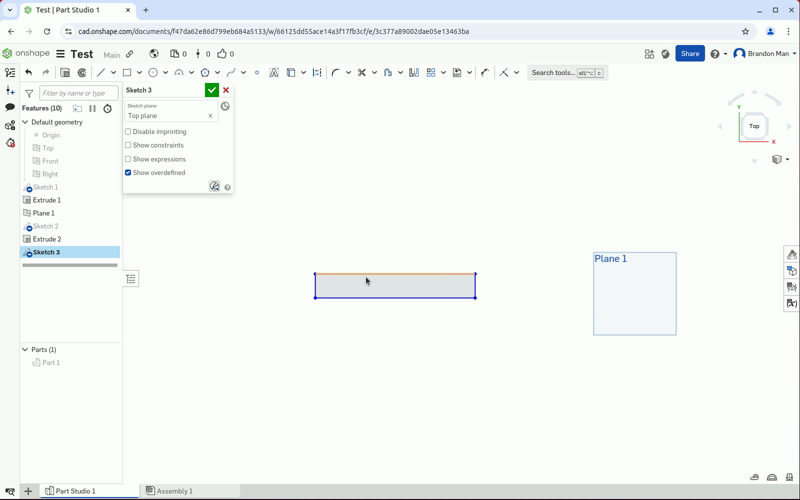
scroll(6)
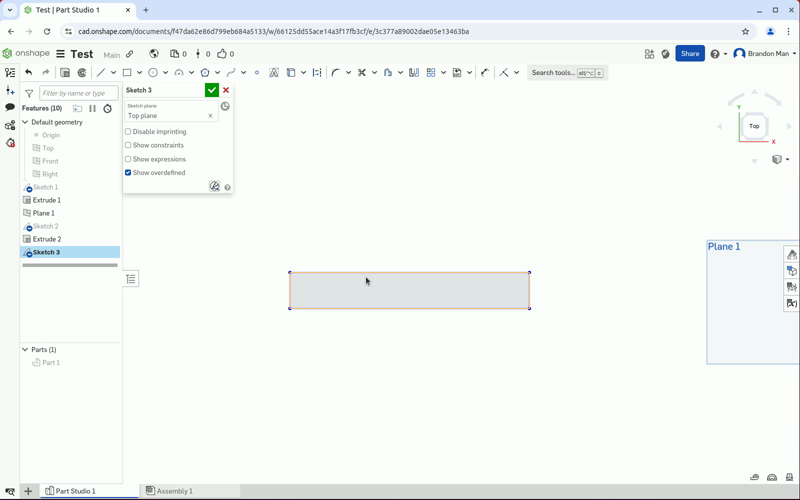
scroll(6)
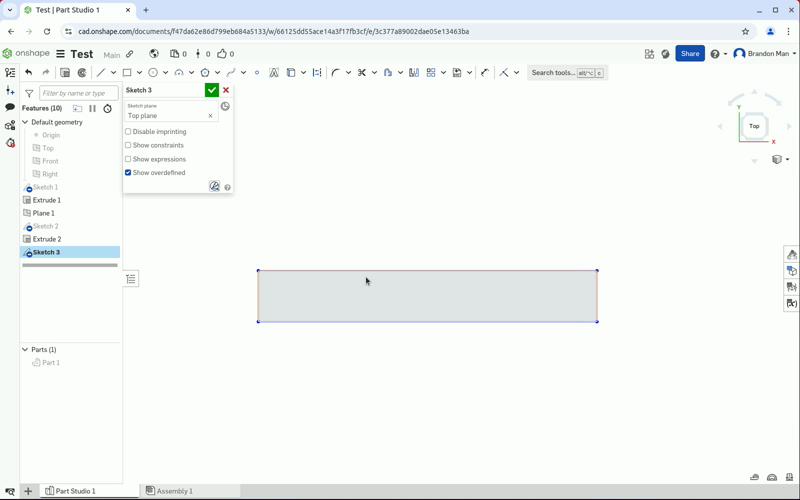
scroll(6)
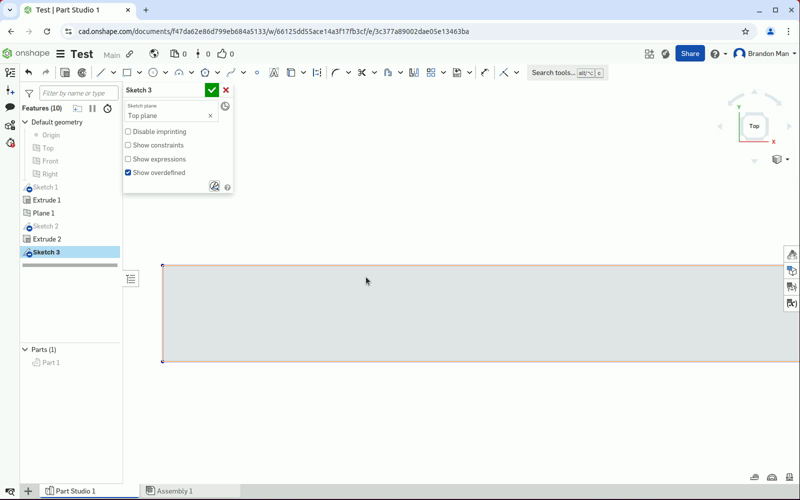
click(366, 276)
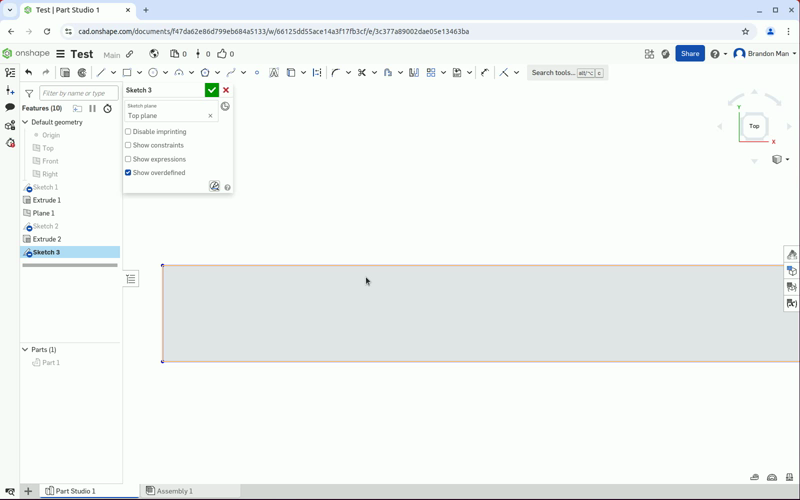
scroll(-6)
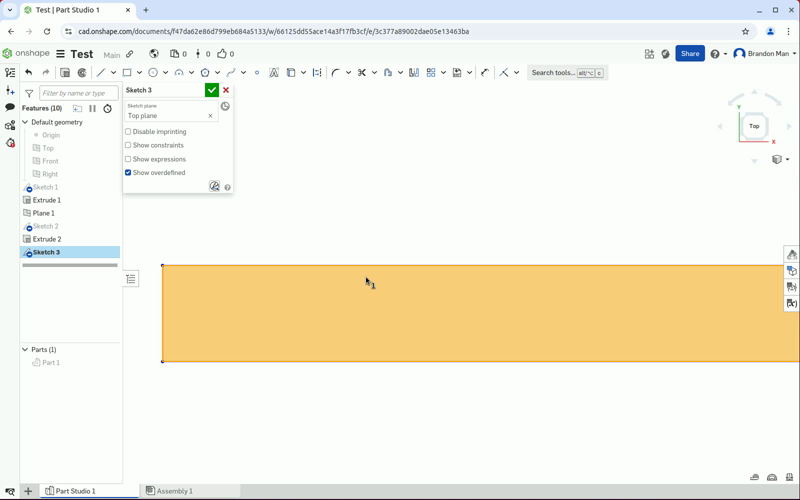
scroll(-6)
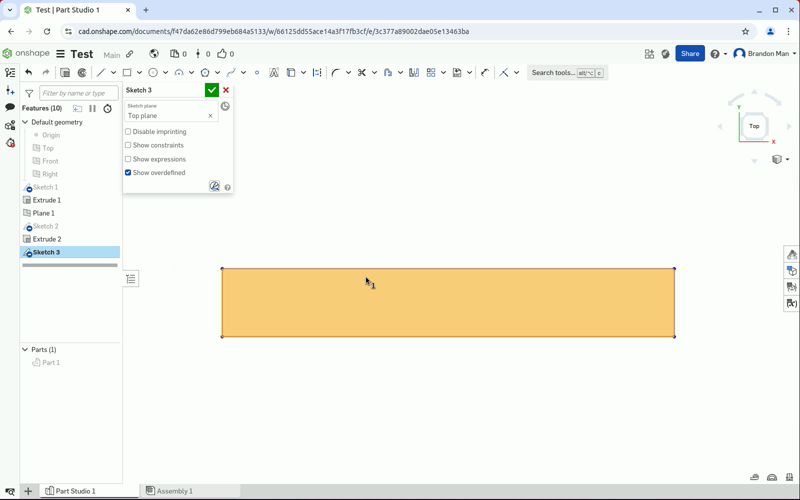
scroll(-6)
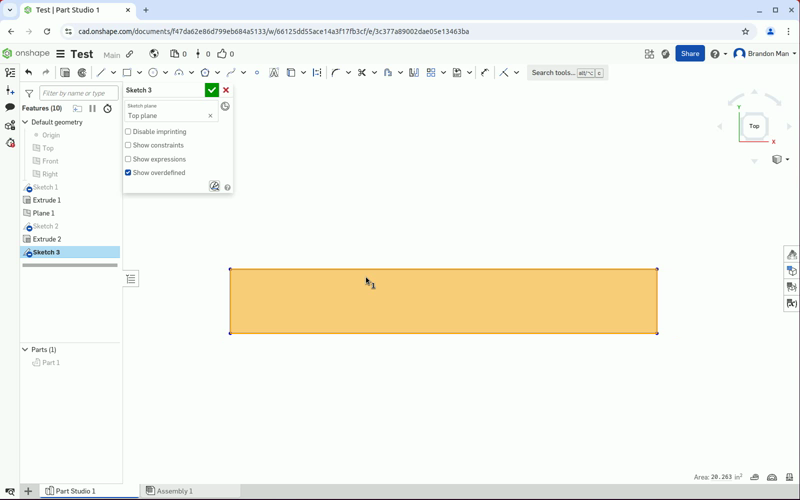
scroll(-6)
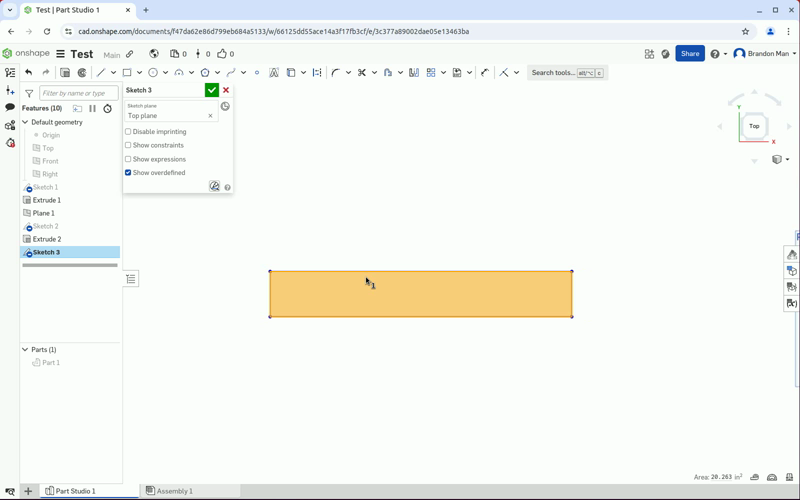
scroll(-6)
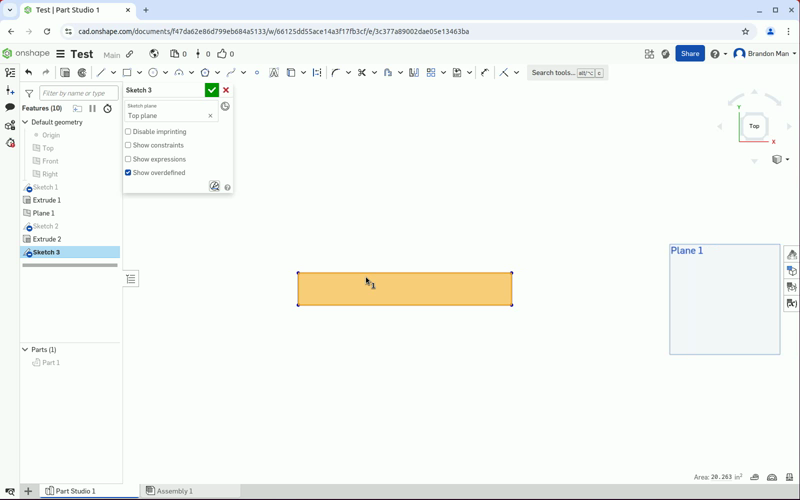
scroll(-6)
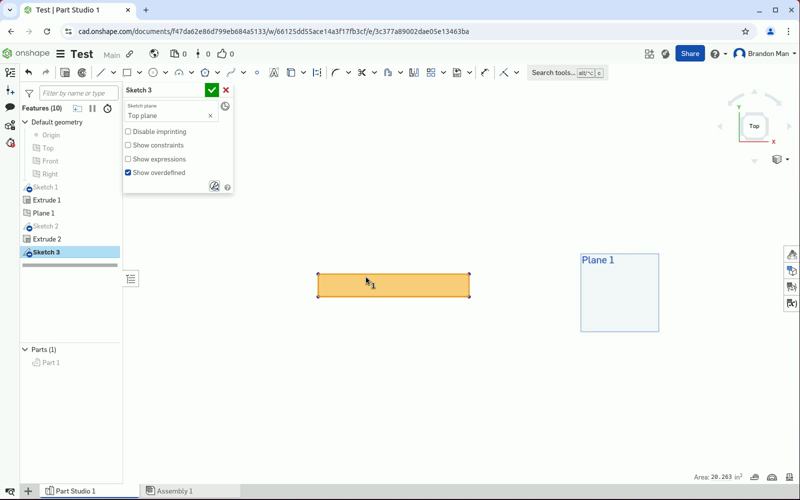
scroll(-6)
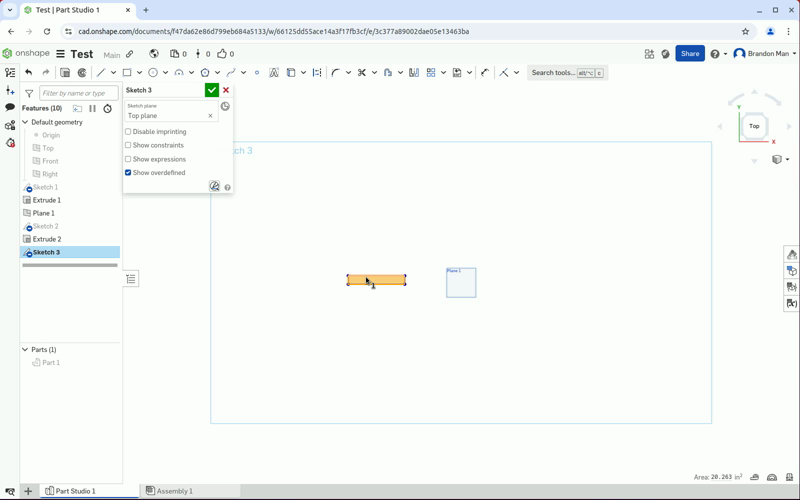
mouse_move(73, 352)
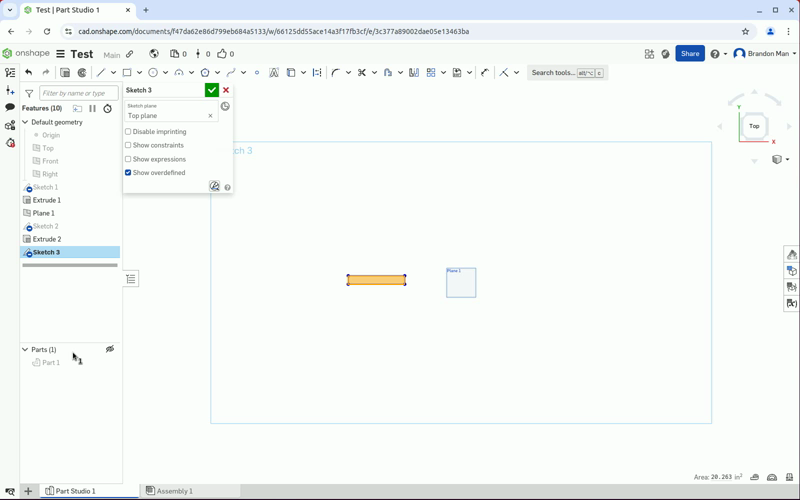
key(shift+y)
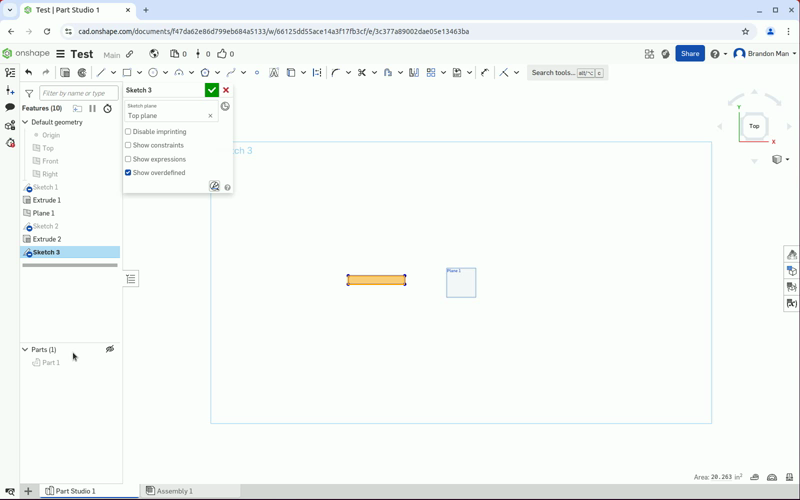
key(shift+e)
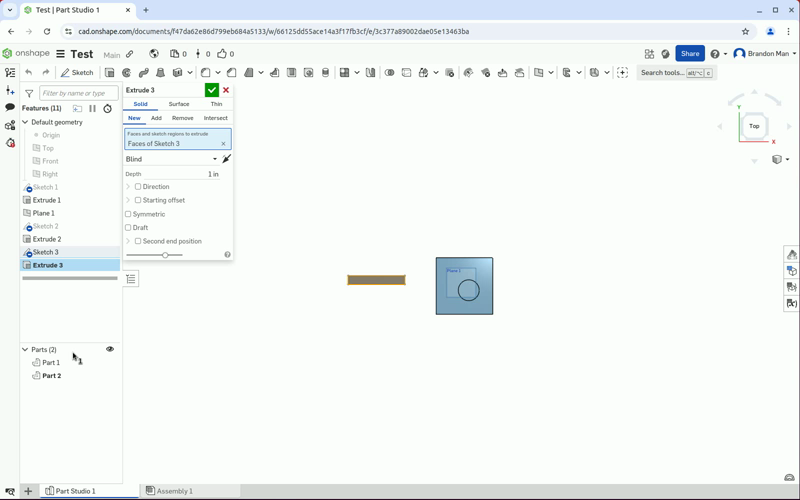
mouse_move(143, 106)
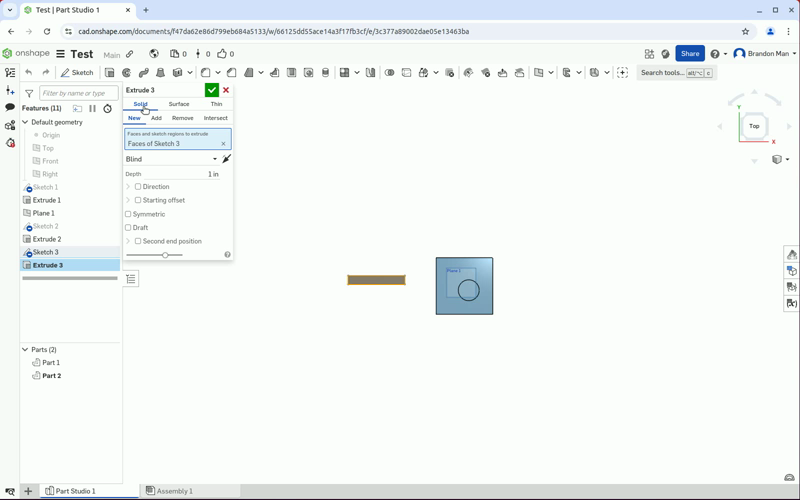
click(143, 106)
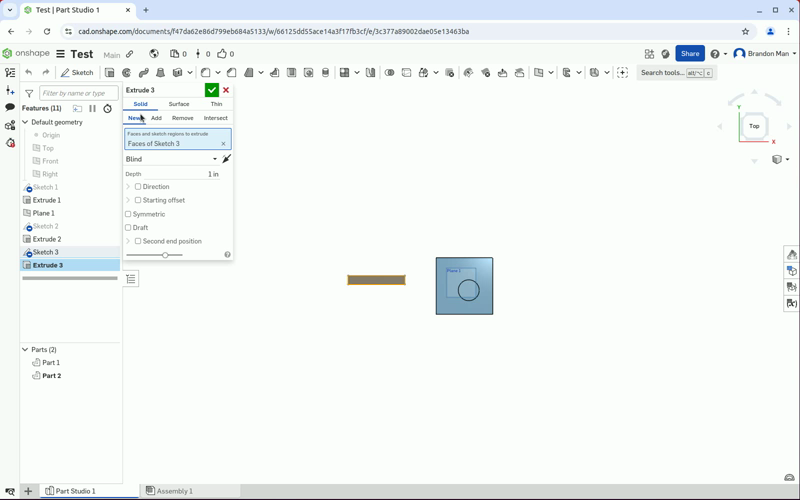
mouse_move(137, 120)
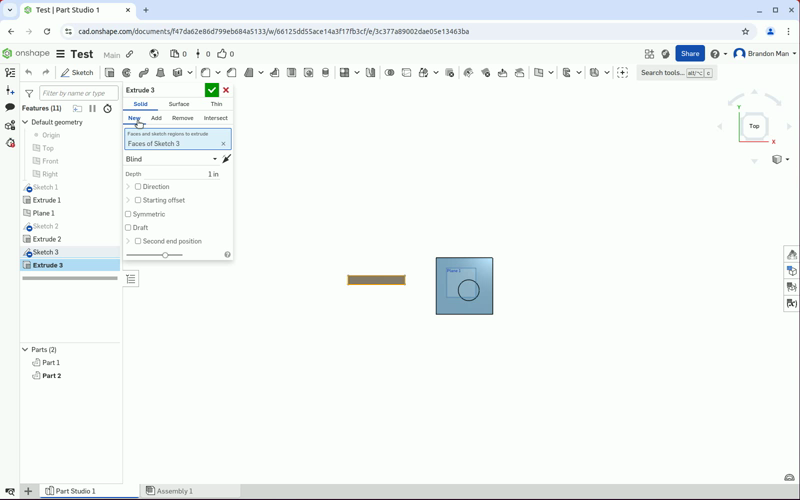
click(137, 120)
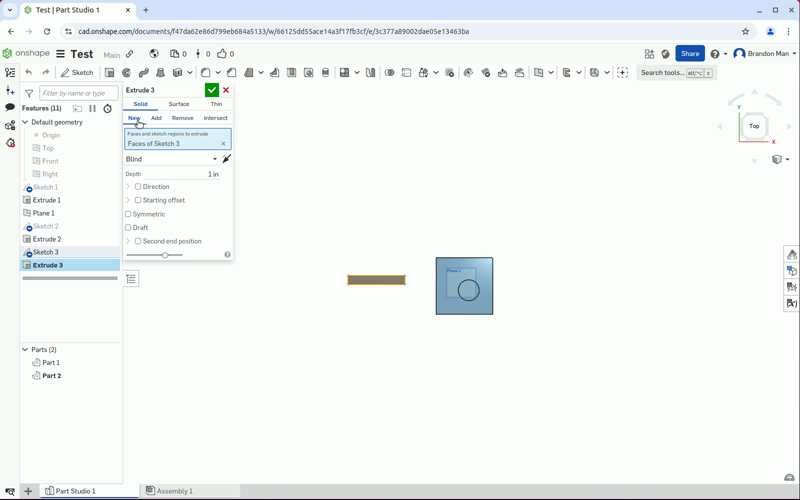
key(tab, 4)
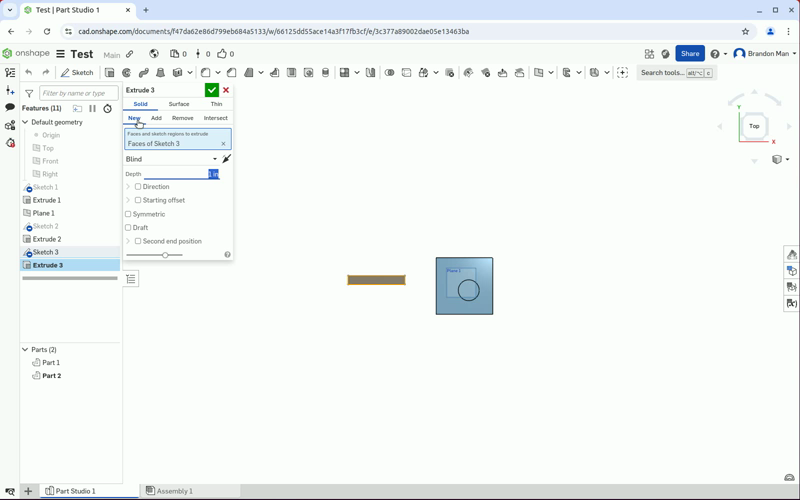
text(11.795)
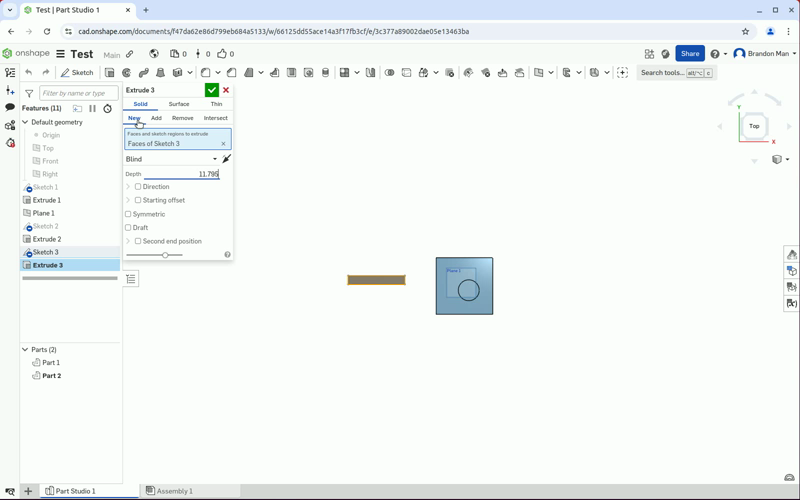
key(enter)
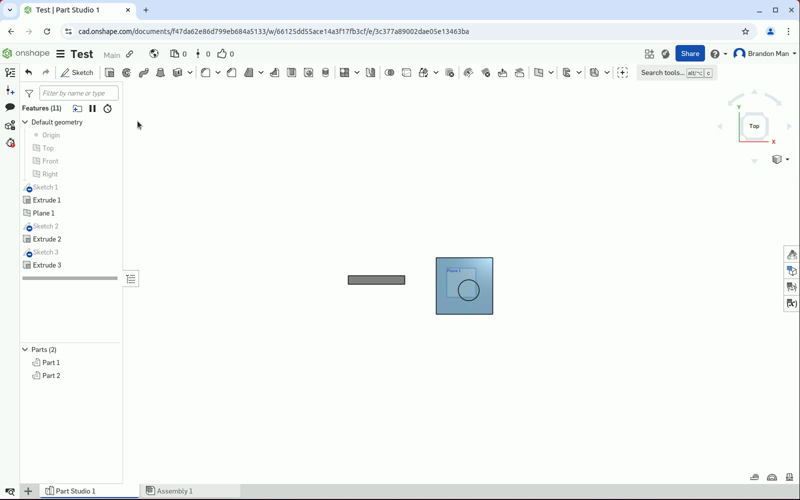
key(shift+h)
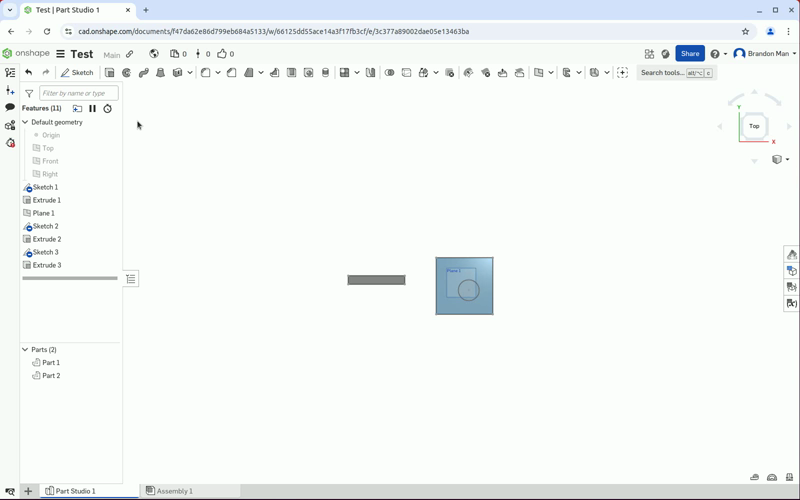
key(shift+h)
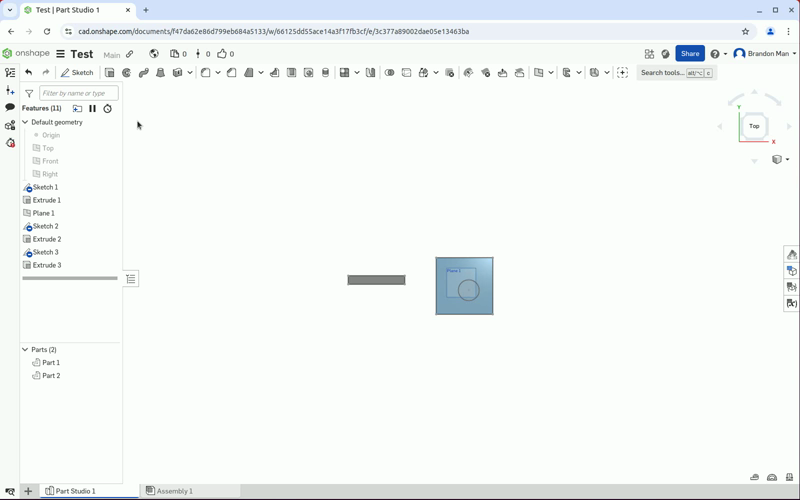
key(shift+7)
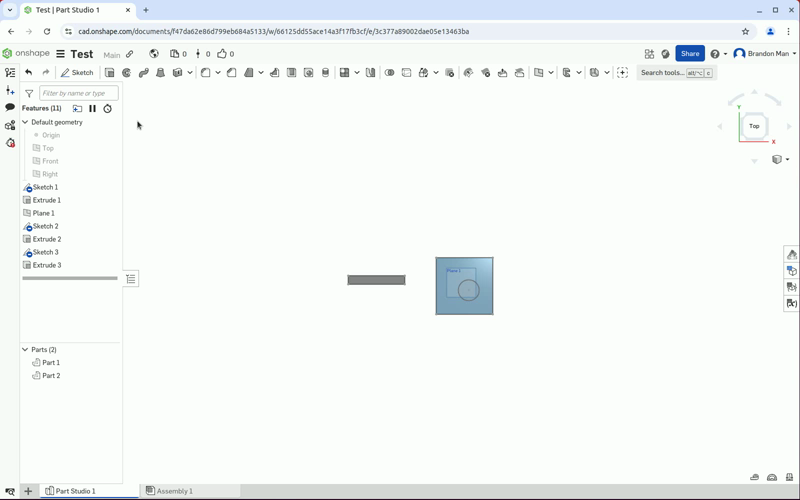
key(up, 3)
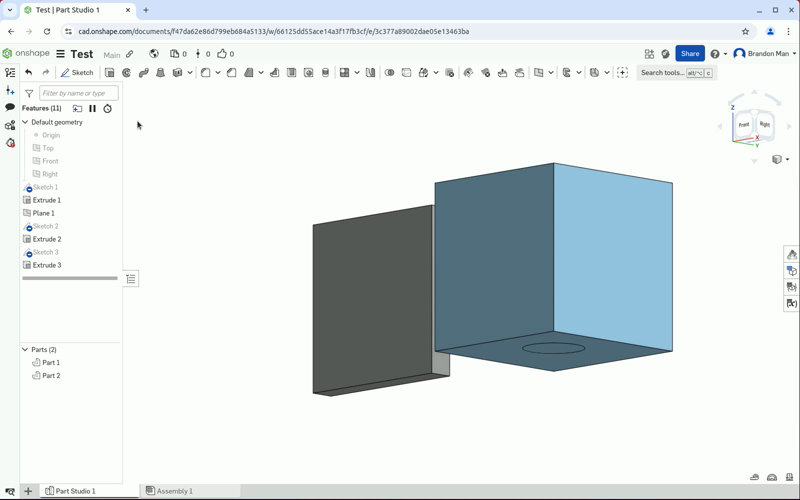
key(left, 3)
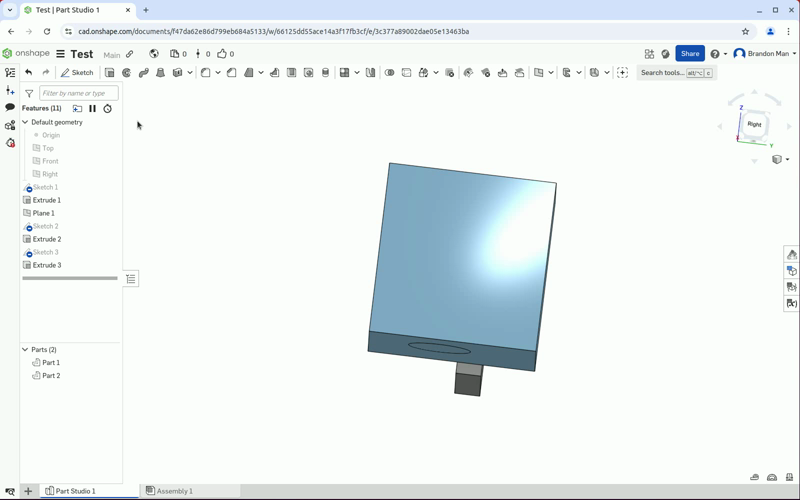
key(right, 3)
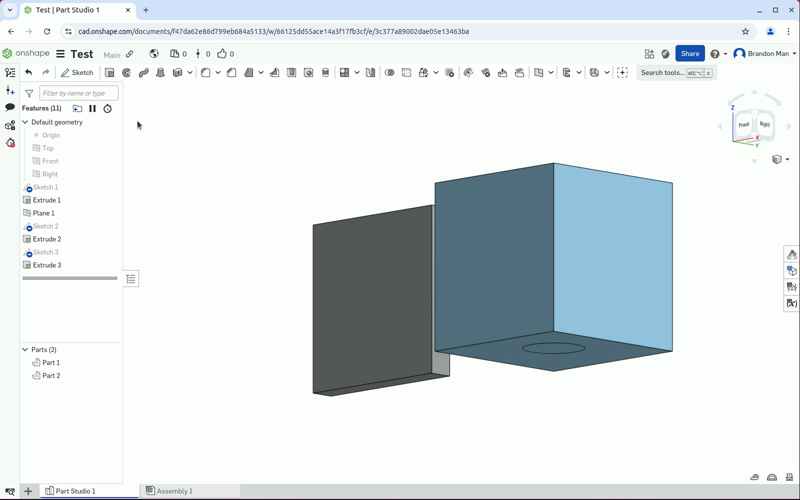
key(down, 3)
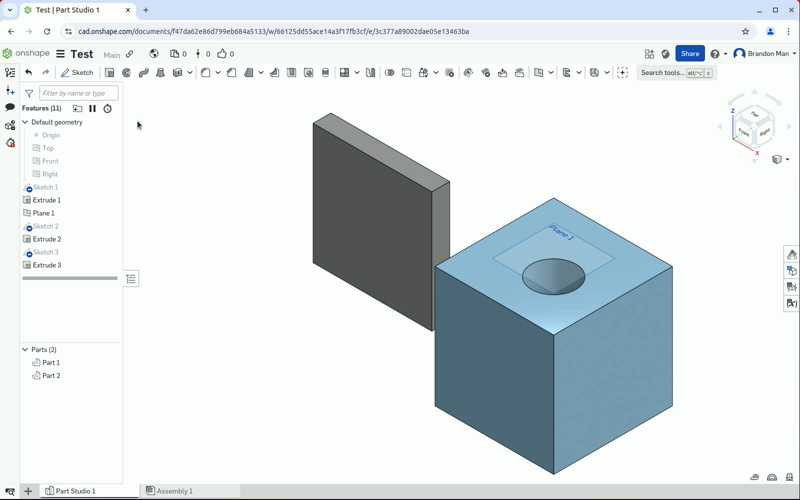
mouse_move(73, 189)
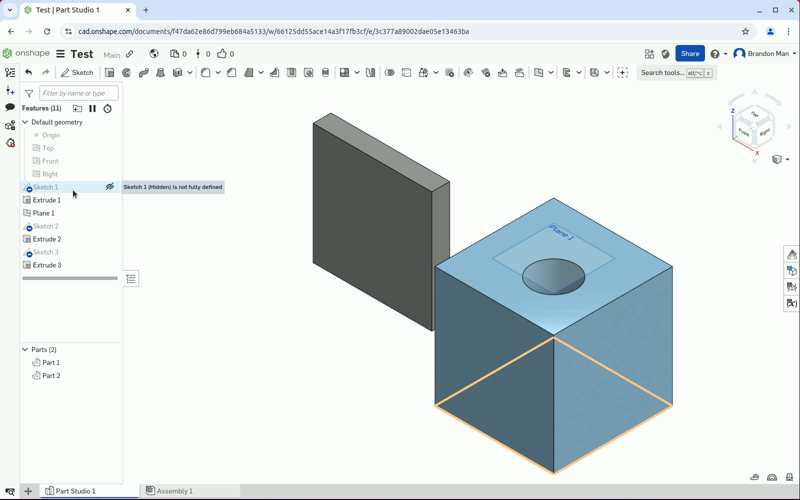
click(73, 189)